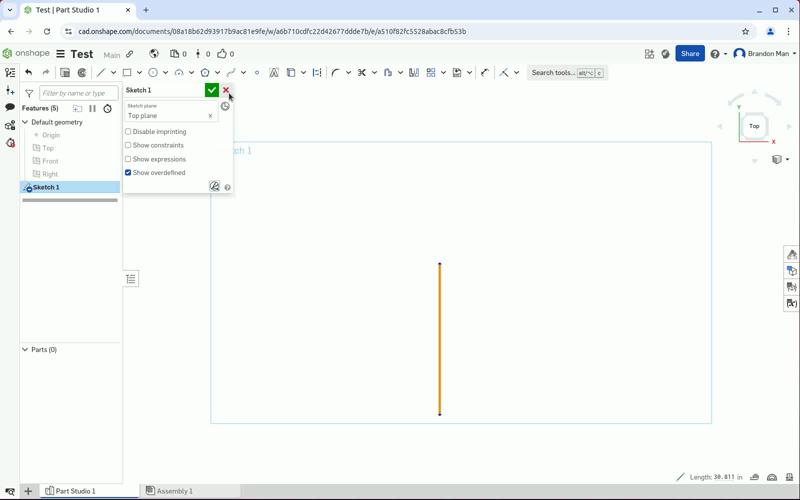
key(shift+h)
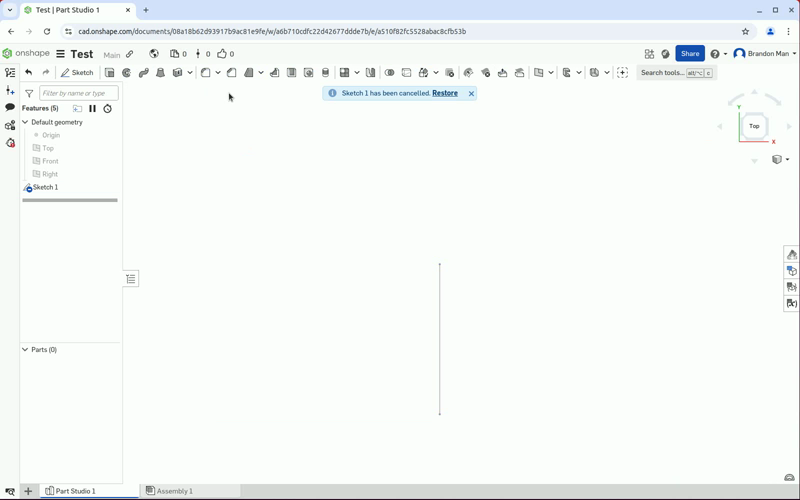
key(shift+s)
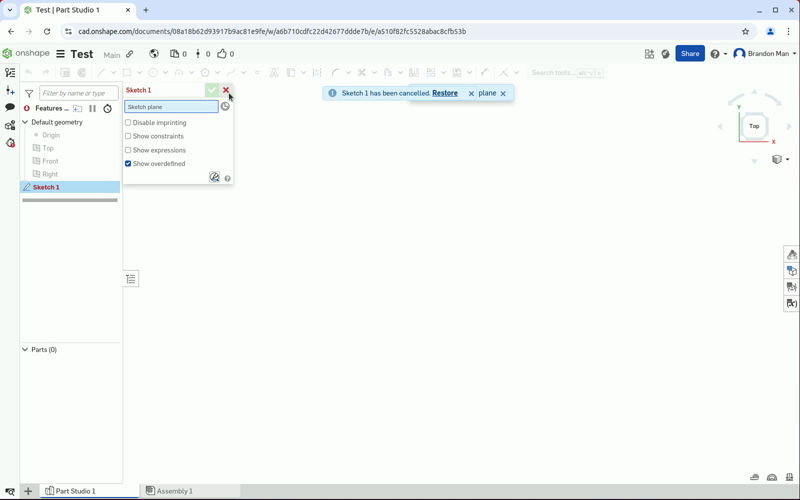
mouse_move(73, 150)
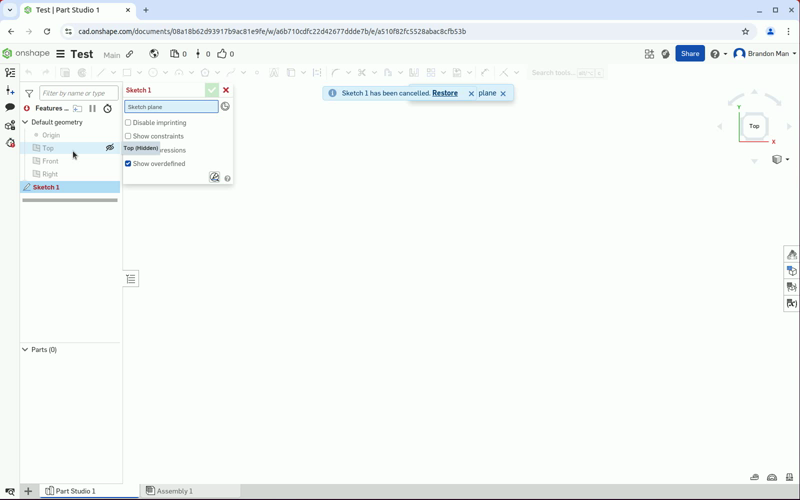
click(73, 150)
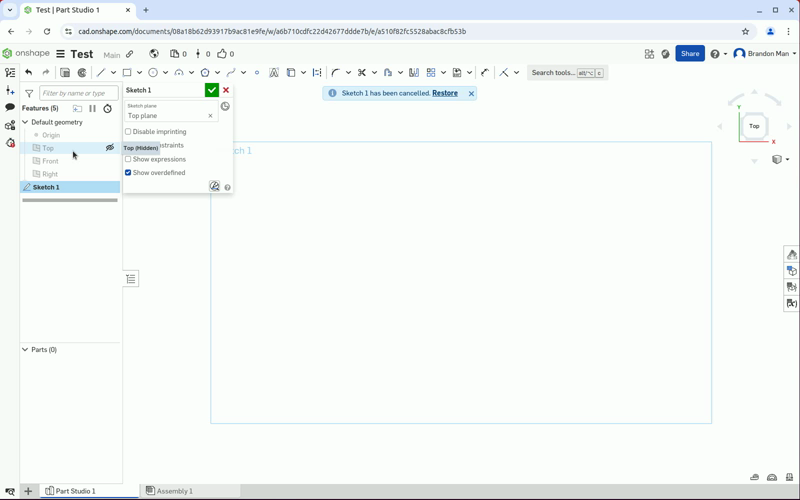
mouse_move(73, 352)
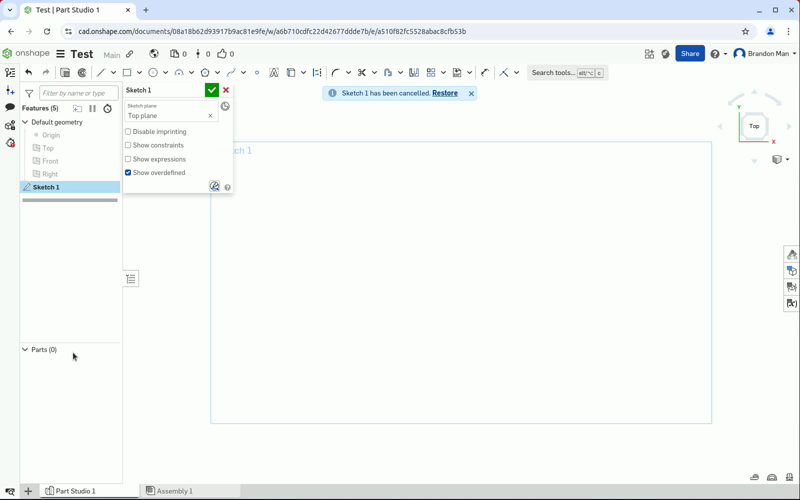
key(y)
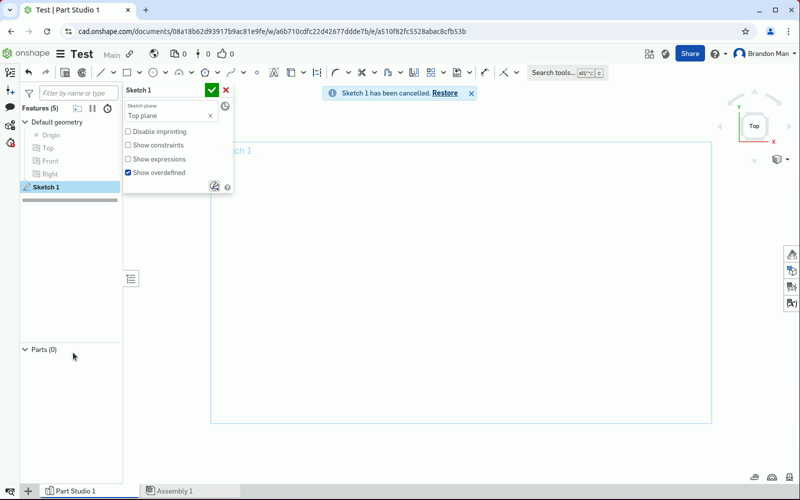
key(l)
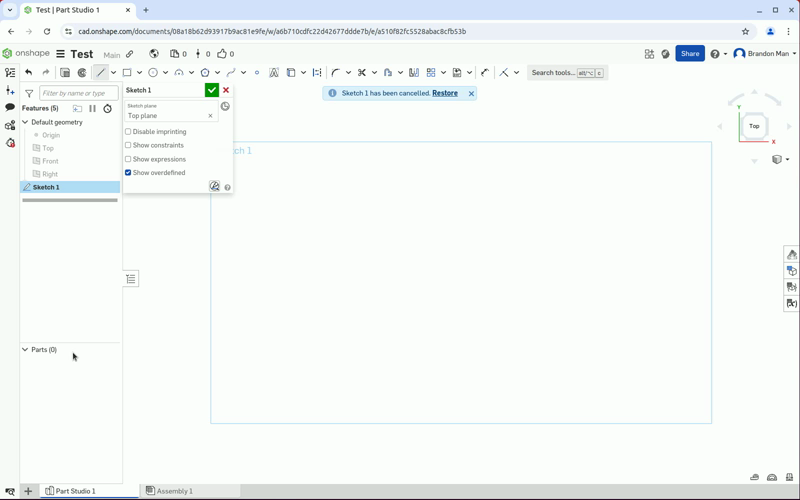
key_down(shift)
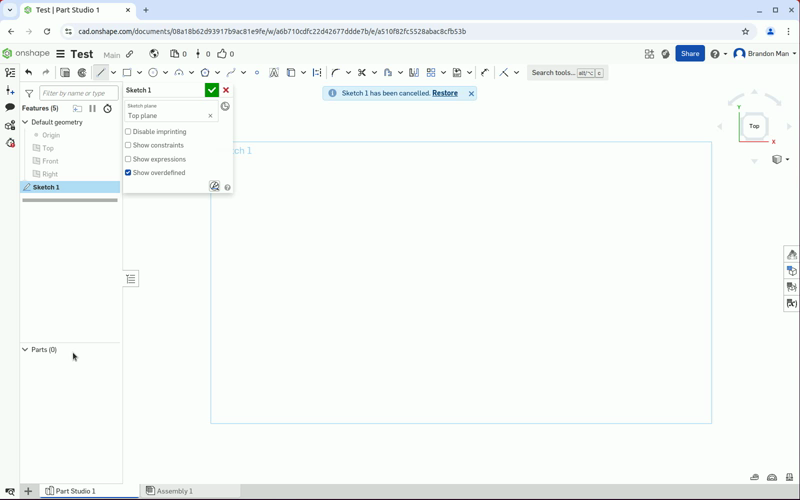
mouse_move(419, 353)
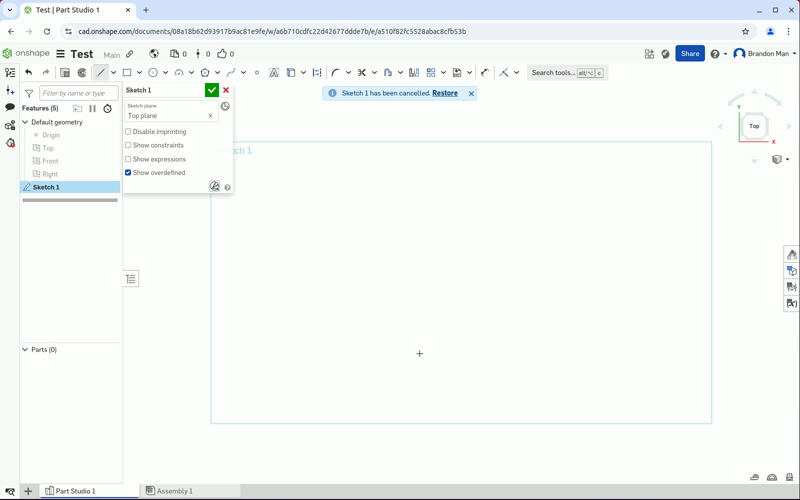
click(419, 353)
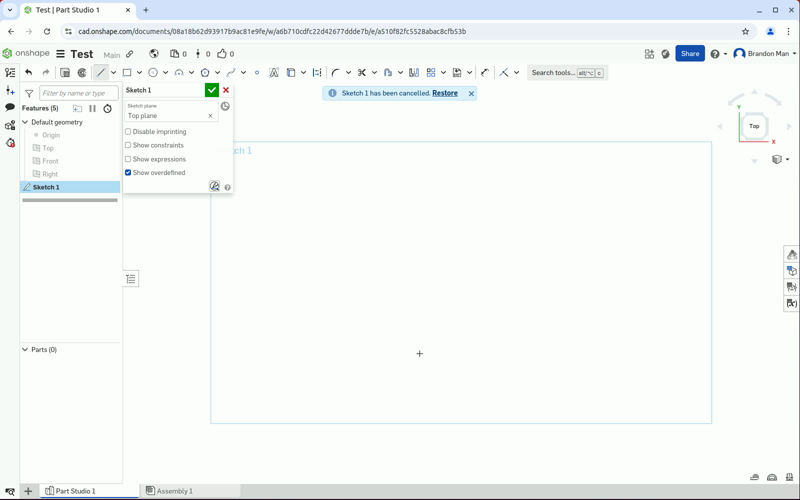
key_up(shift)
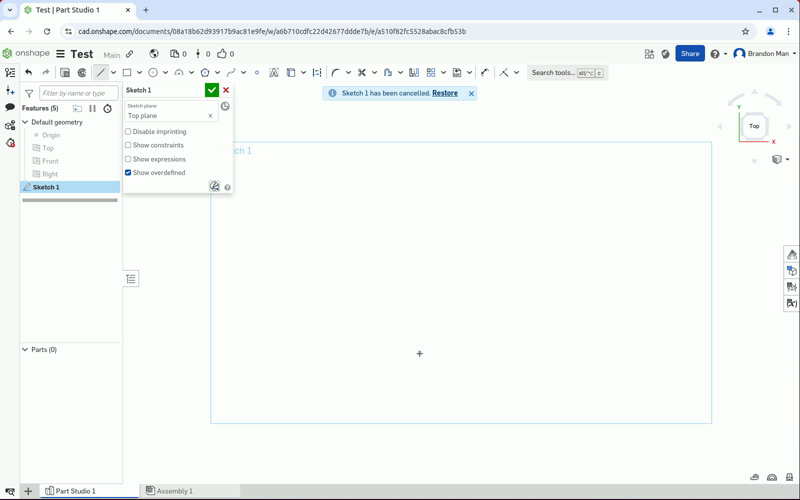
key_down(shift)
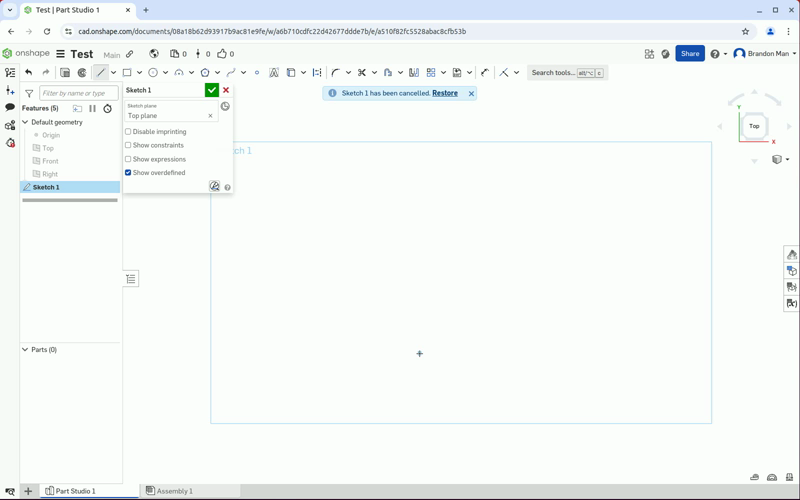
mouse_move(501, 353)
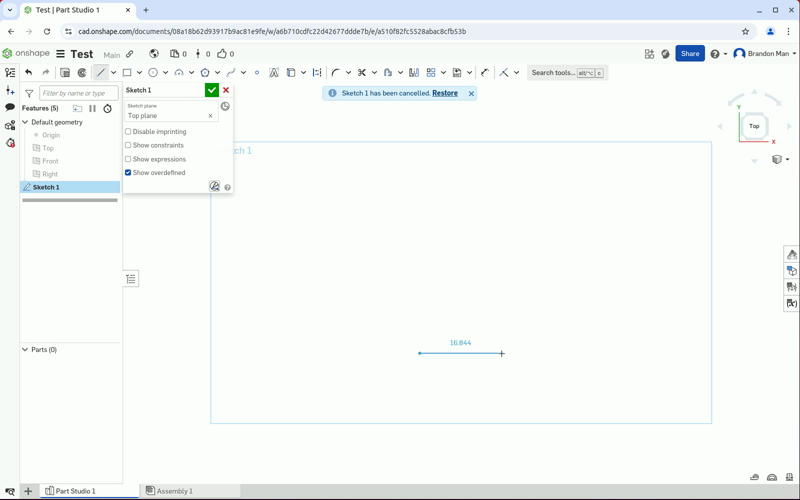
click(501, 353)
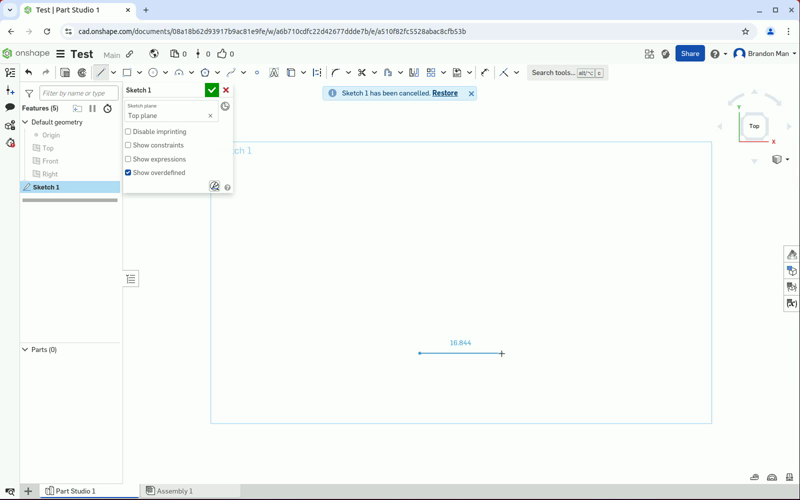
key_up(shift)
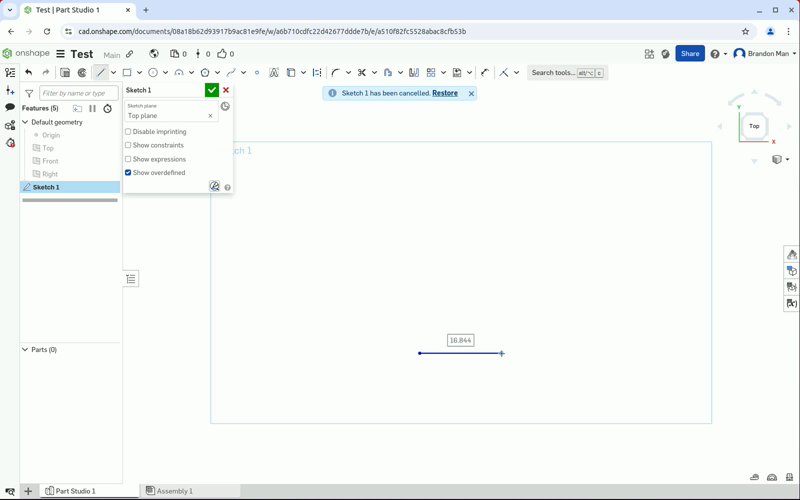
key_down(shift)
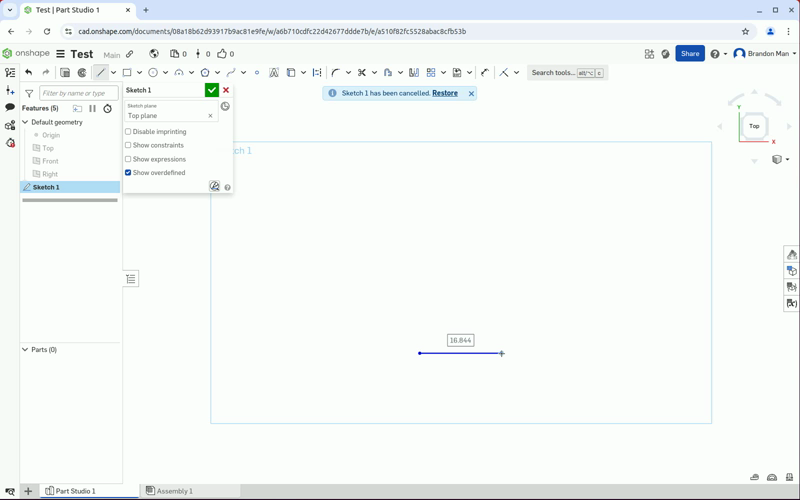
mouse_move(501, 214)
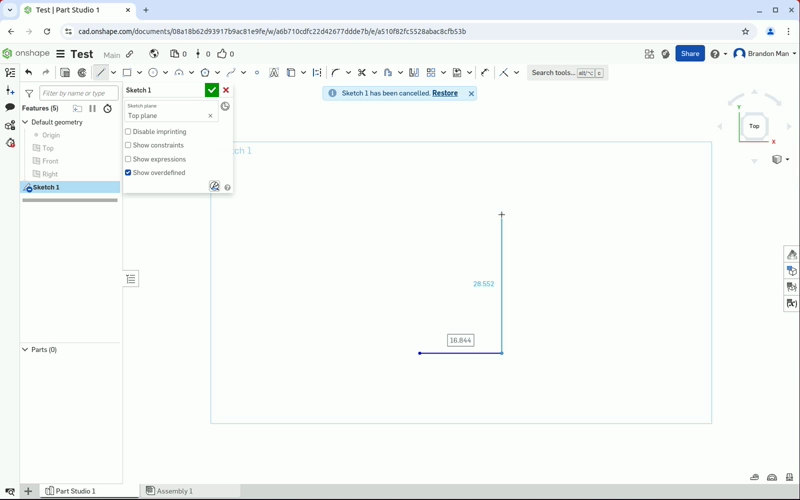
click(501, 214)
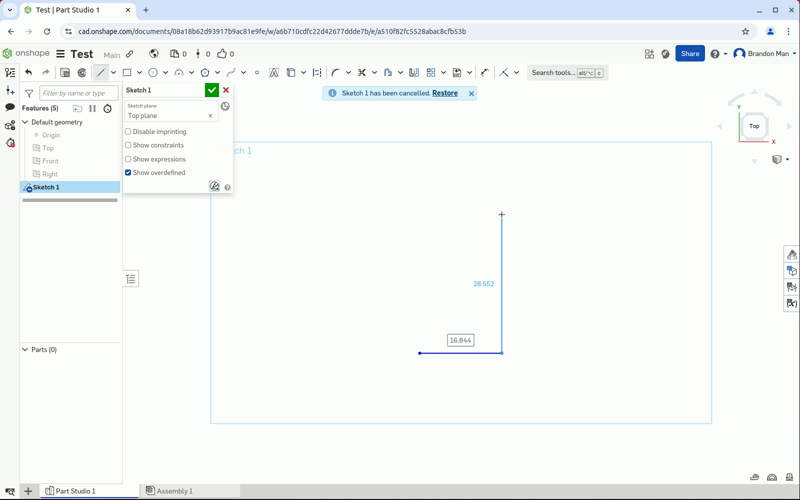
key_up(shift)
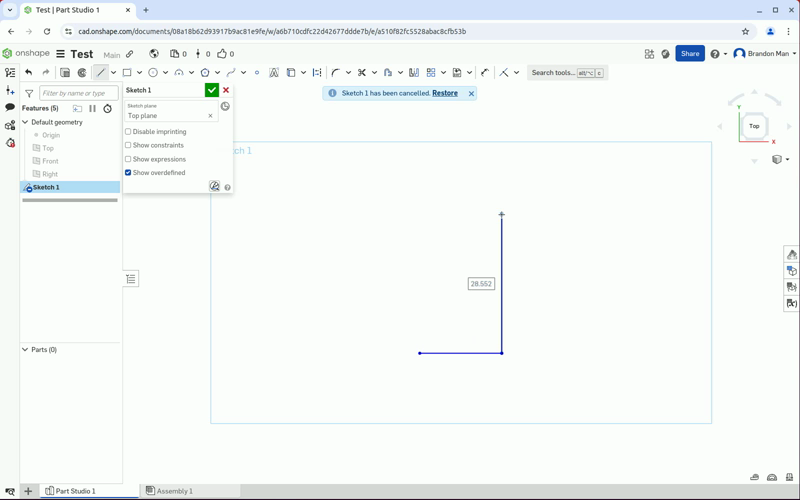
key_down(shift)
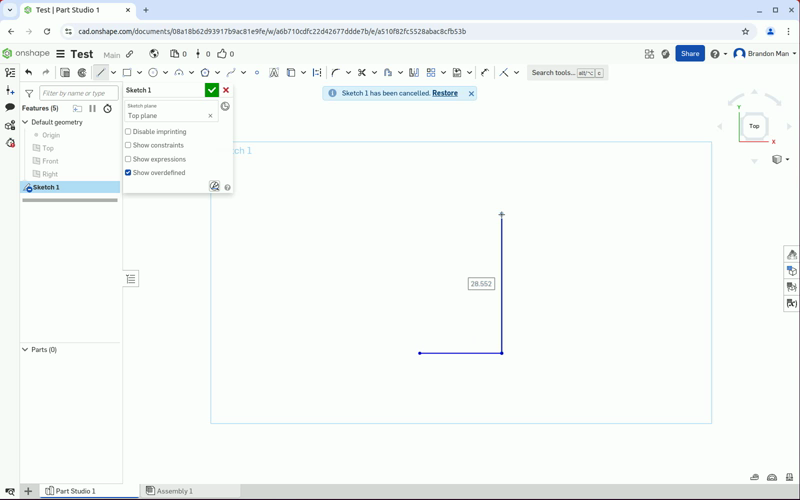
mouse_move(419, 214)
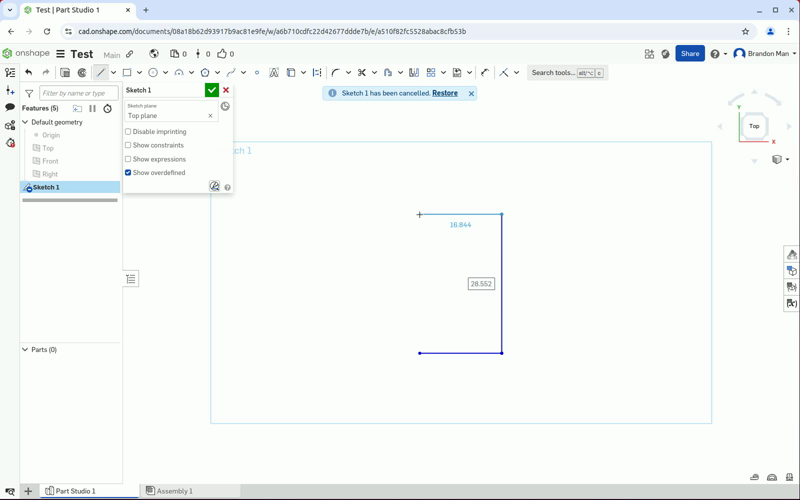
click(419, 214)
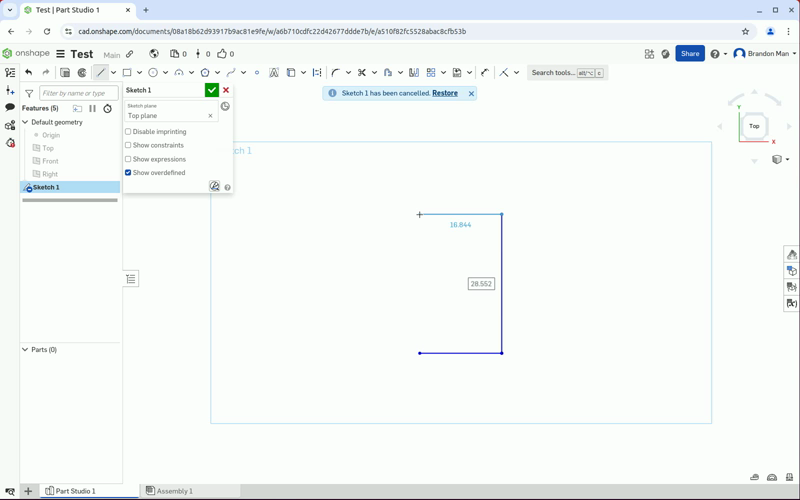
key_up(shift)
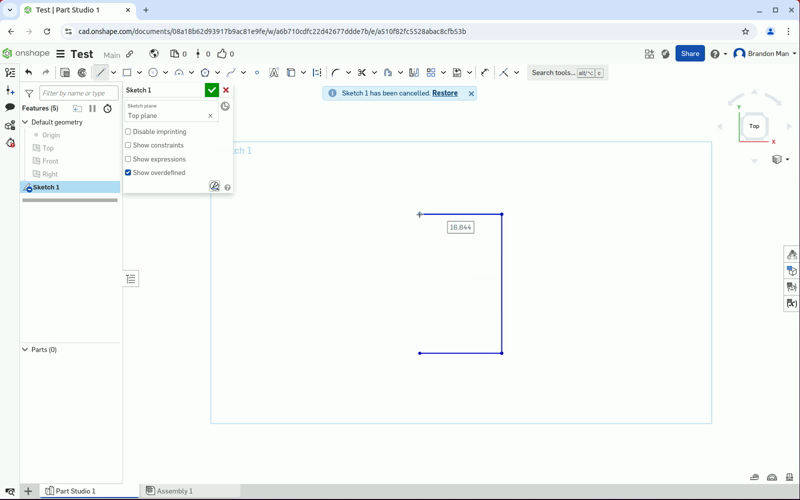
key_down(shift)
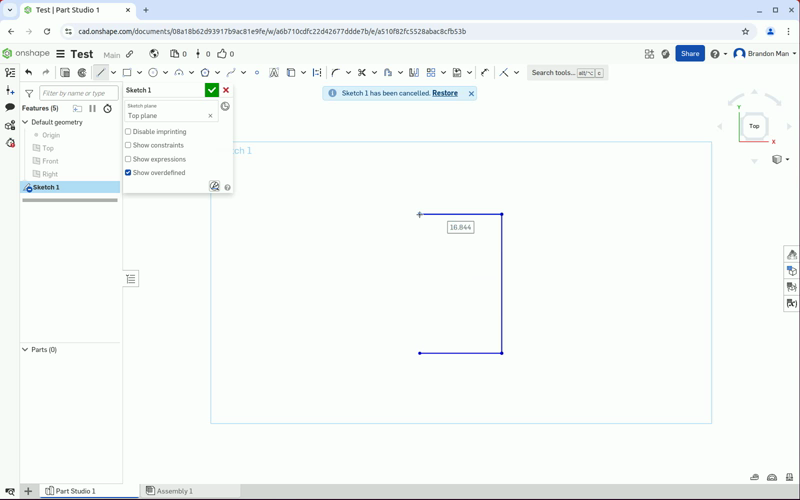
mouse_move(419, 353)
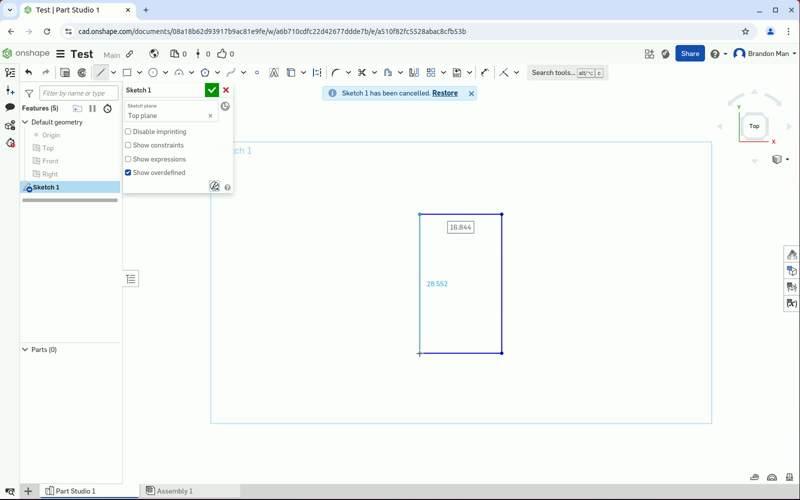
key_up(shift)
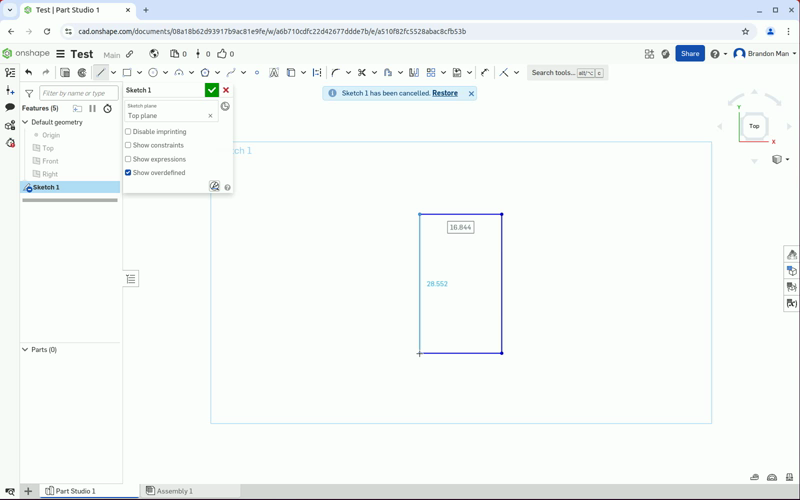
click(419, 353)
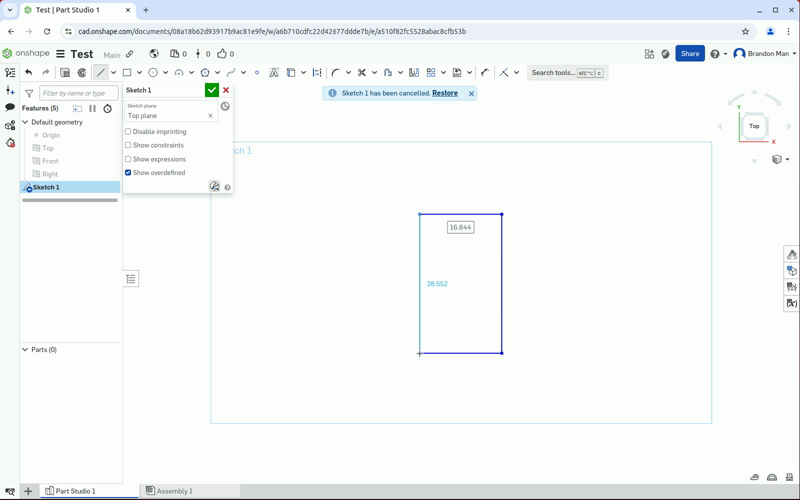
key(esc)
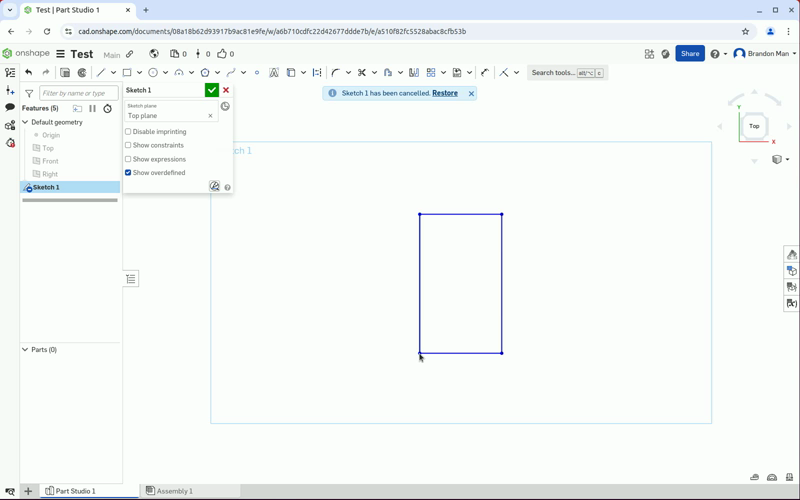
mouse_move(481, 290)
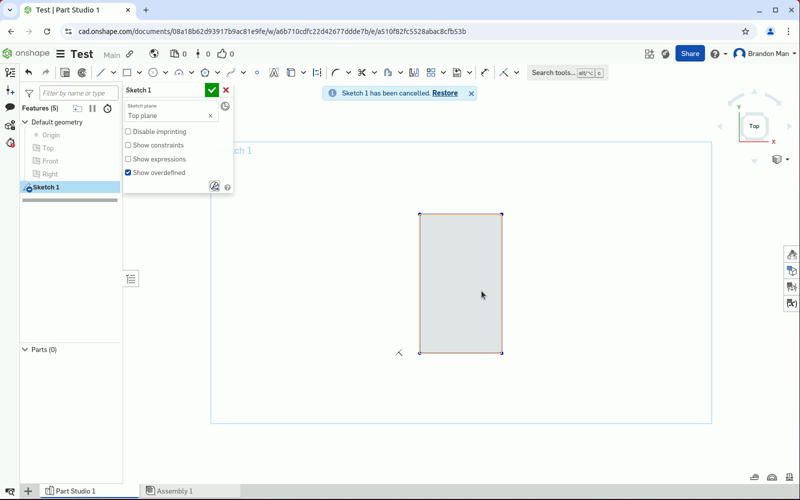
click(481, 290)
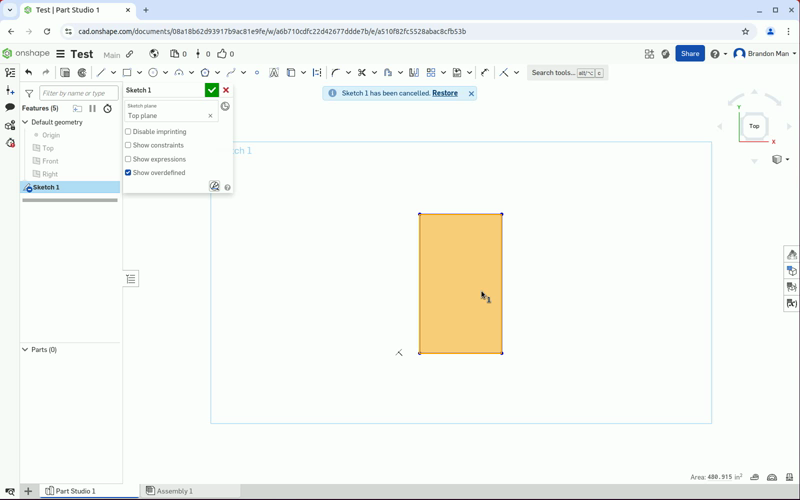
mouse_move(73, 352)
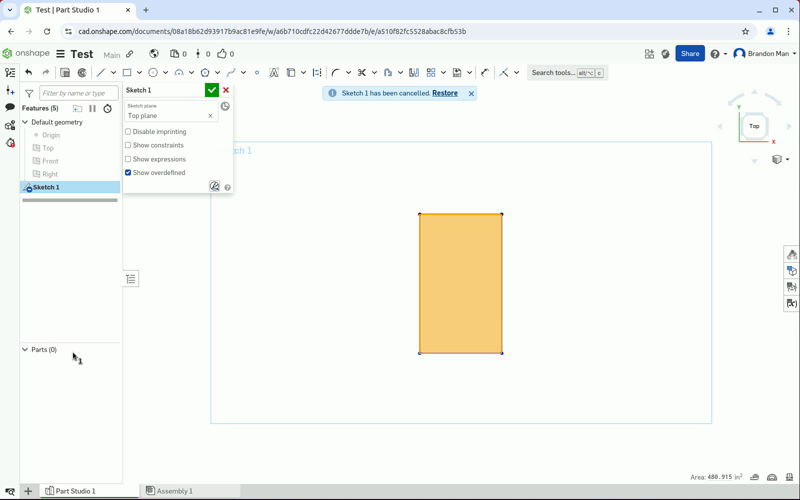
key(shift+y)
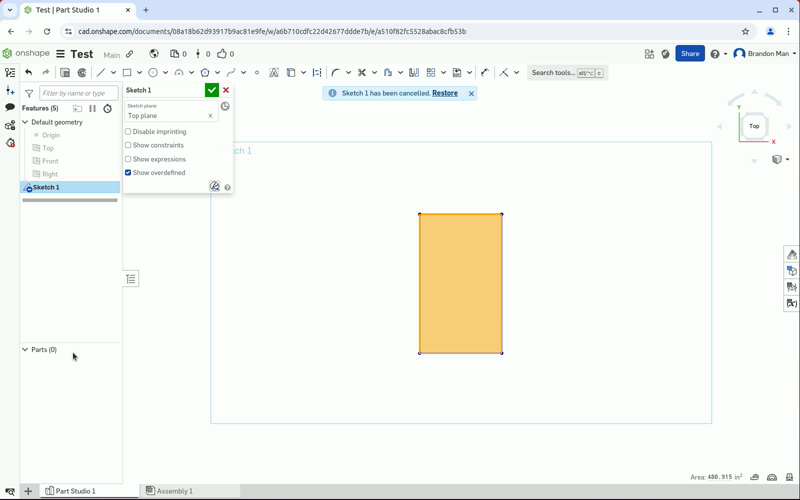
key(shift+e)
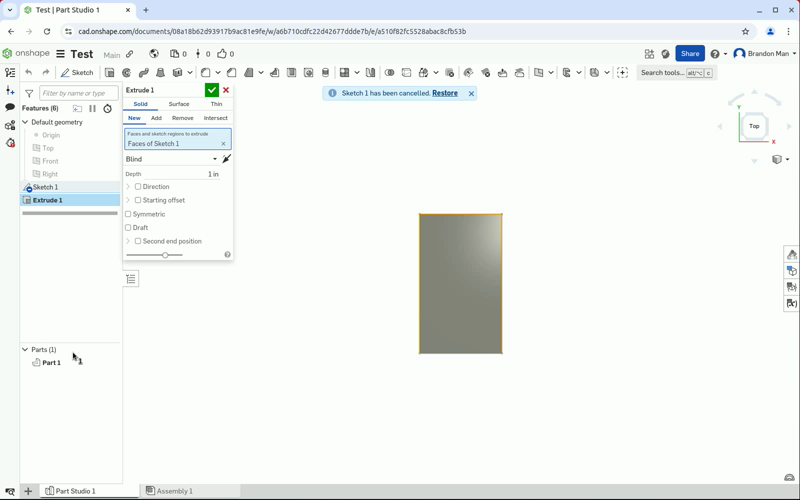
mouse_move(143, 106)
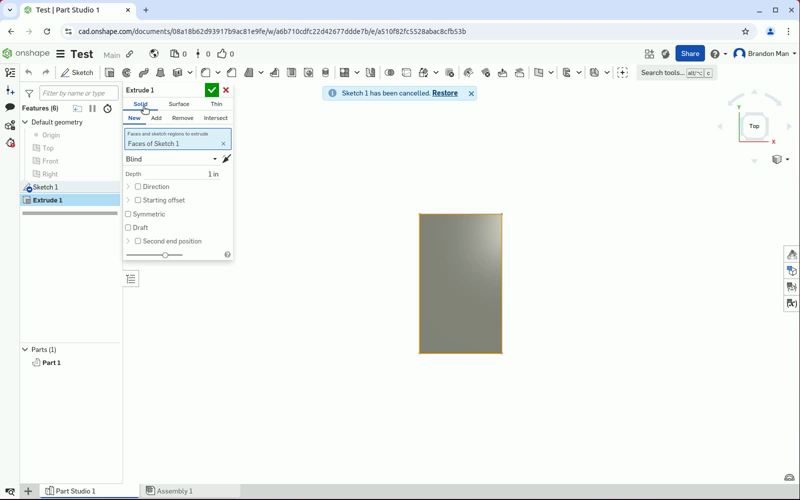
click(143, 106)
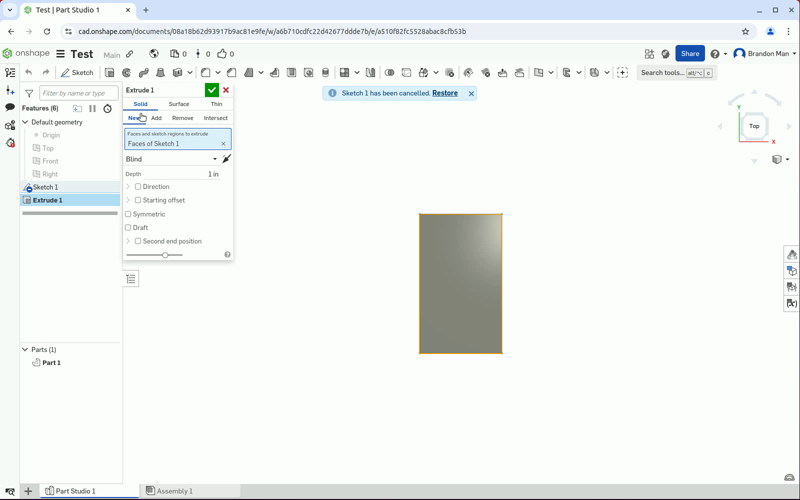
mouse_move(137, 120)
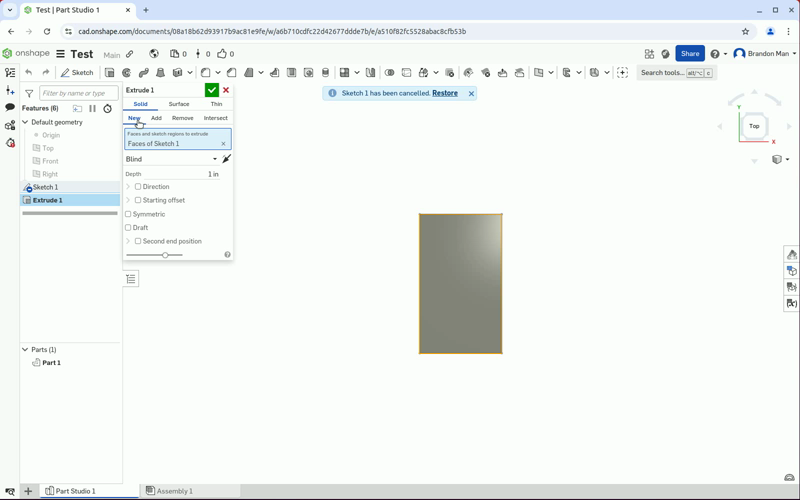
click(137, 120)
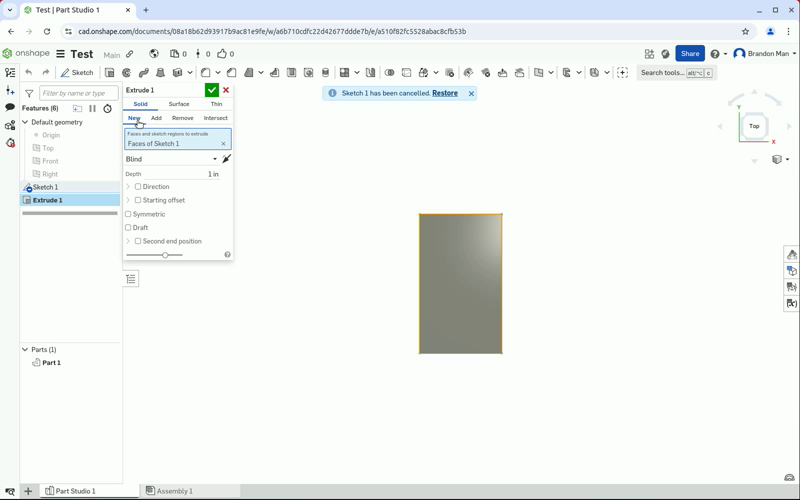
key(tab, 4)
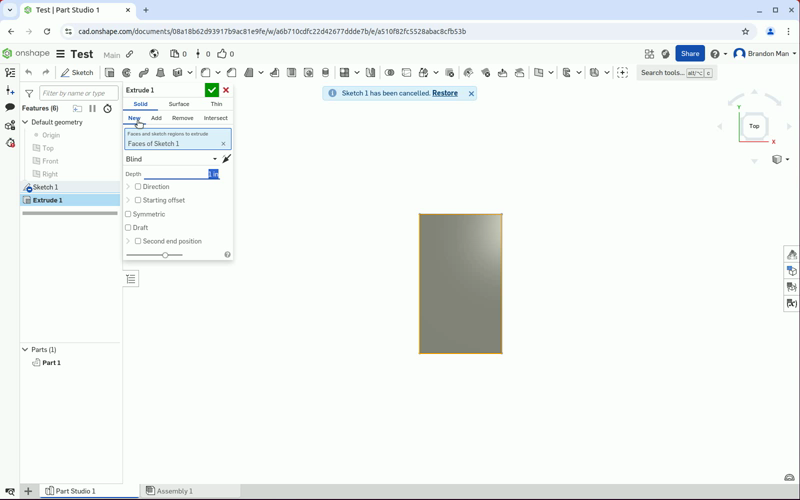
text(23.108)
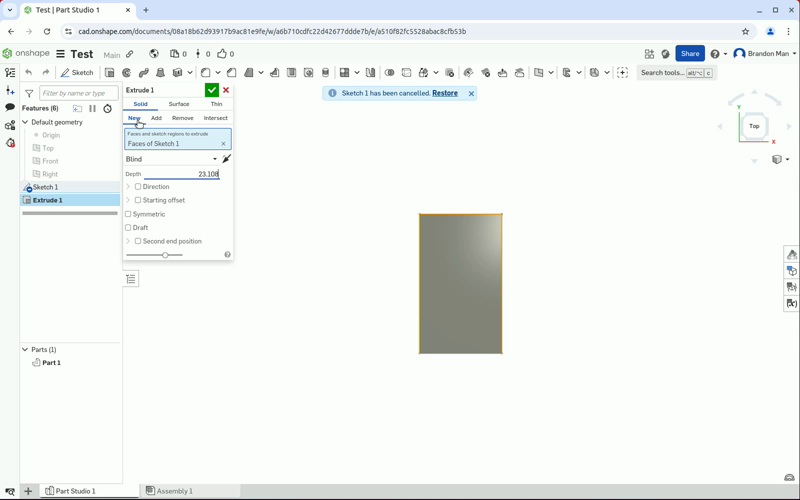
key(enter)
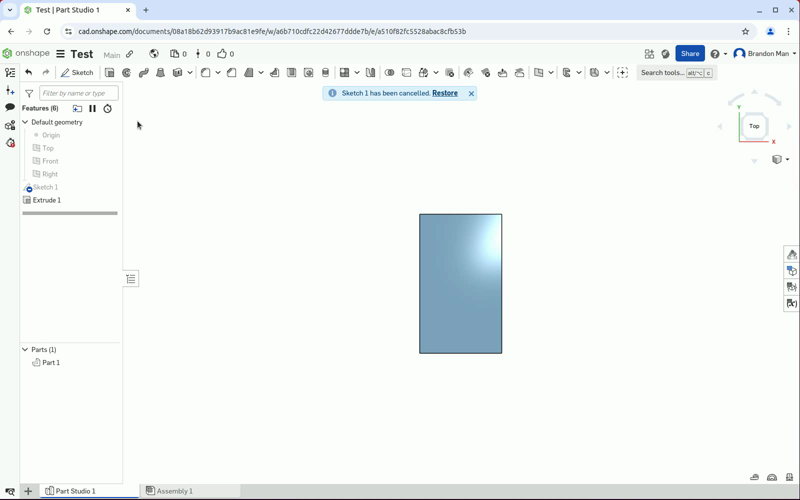
key(shift+h)
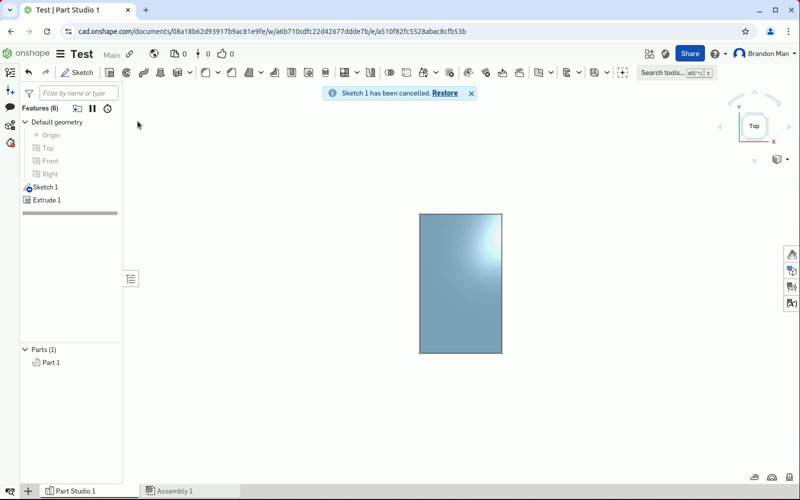
key(shift+h)
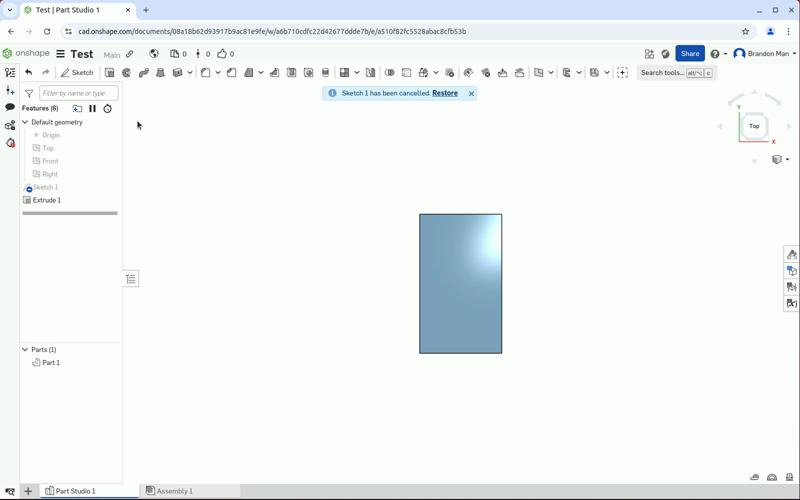
mouse_move(73, 189)
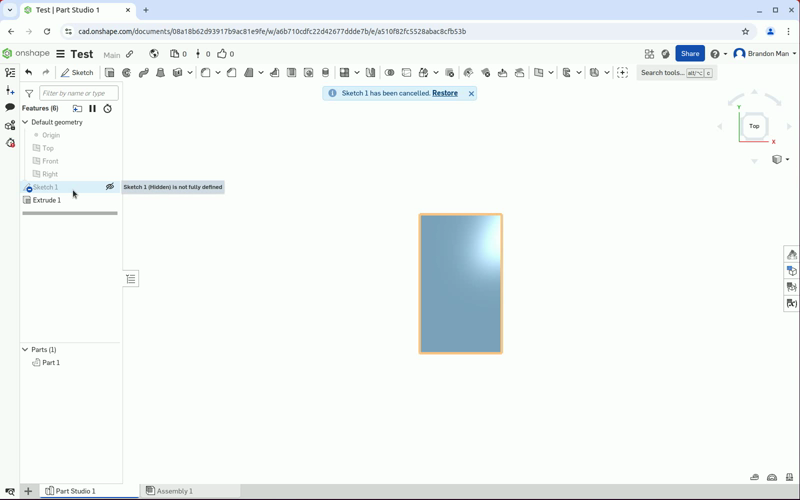
click(73, 189)
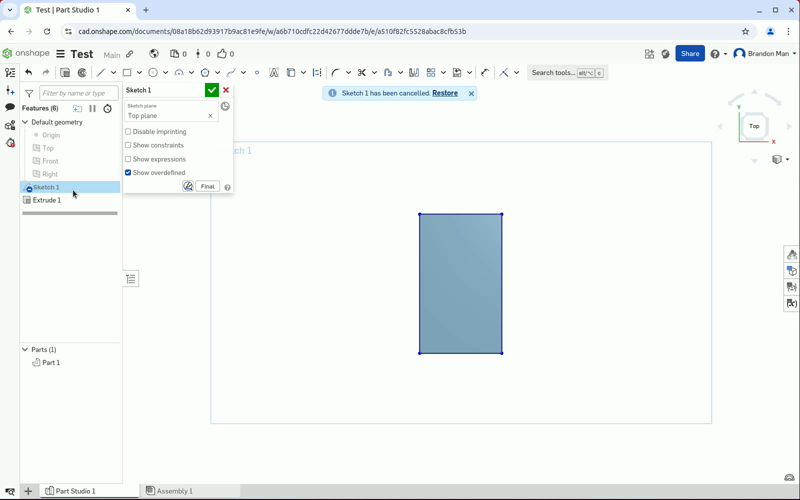
mouse_move(229, 92)
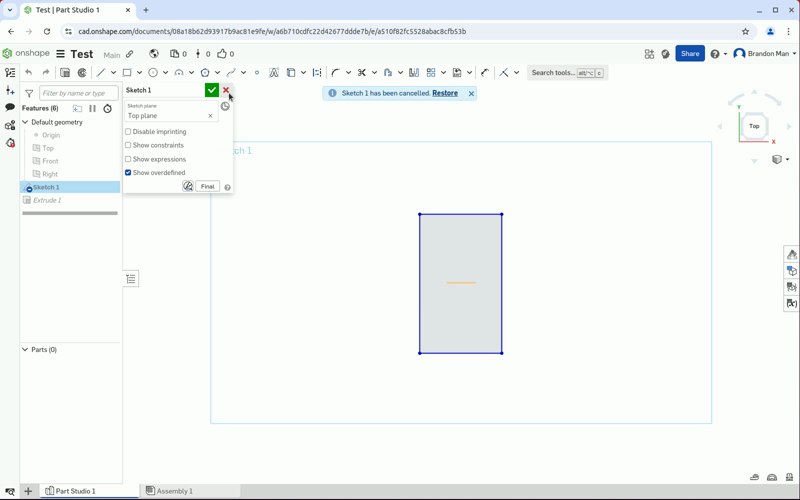
click(229, 92)
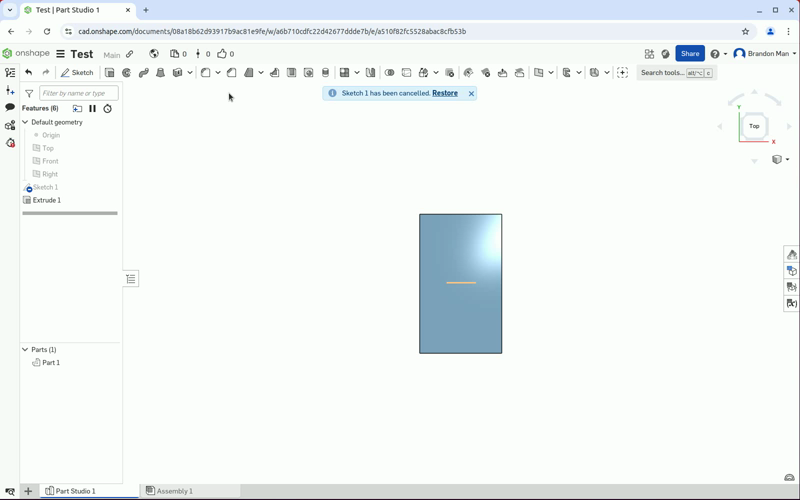
mouse_move(541, 75)
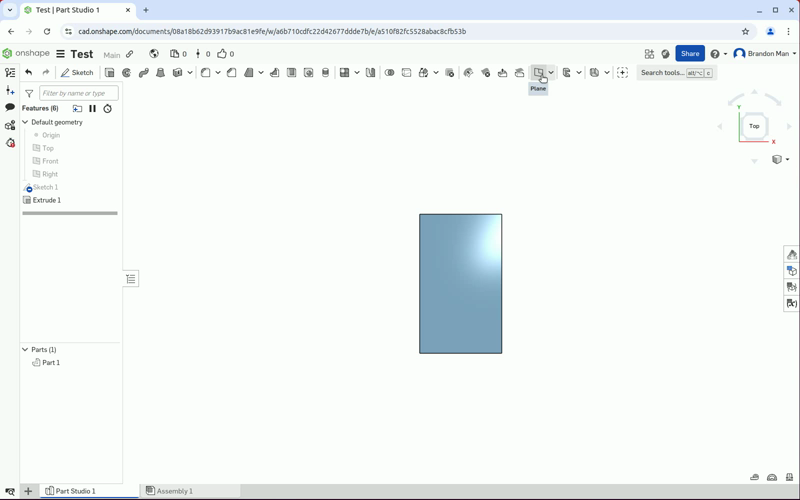
click(541, 75)
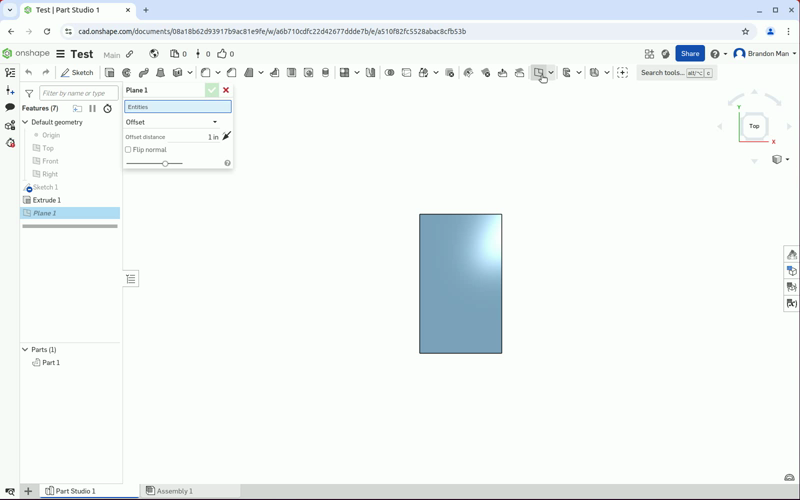
mouse_move(73, 150)
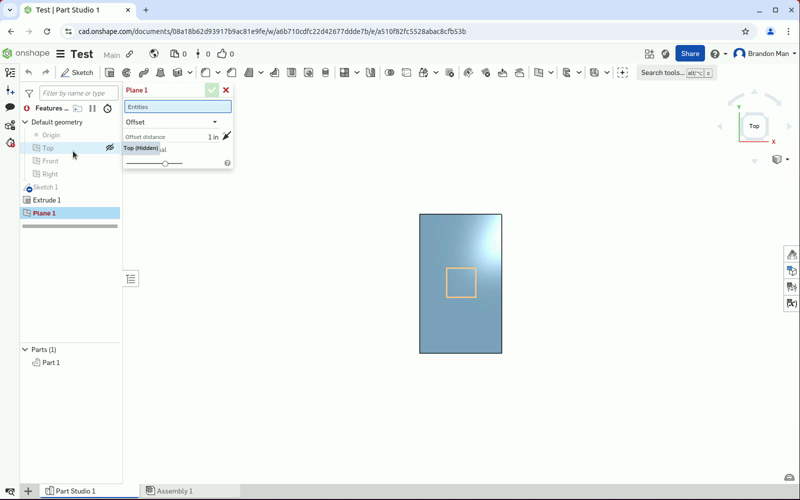
click(73, 150)
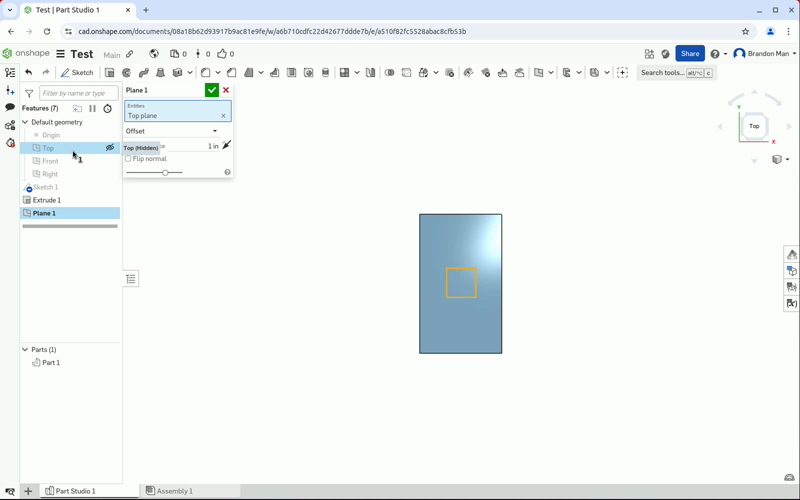
key(tab, 2)
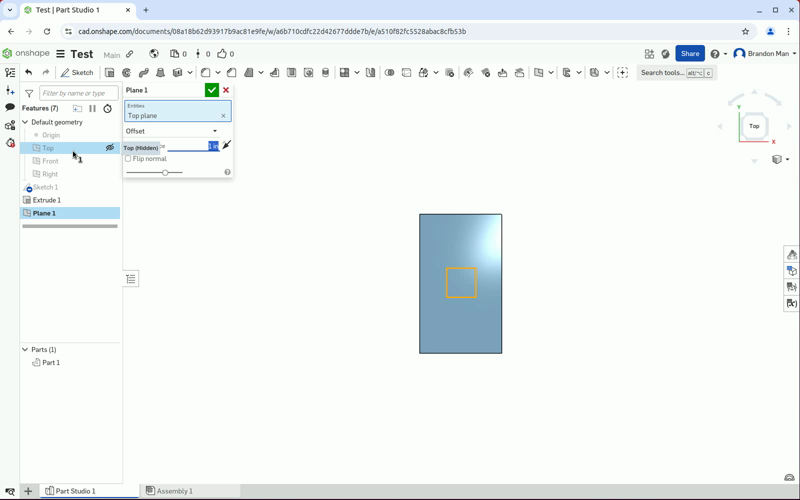
text(23.108)
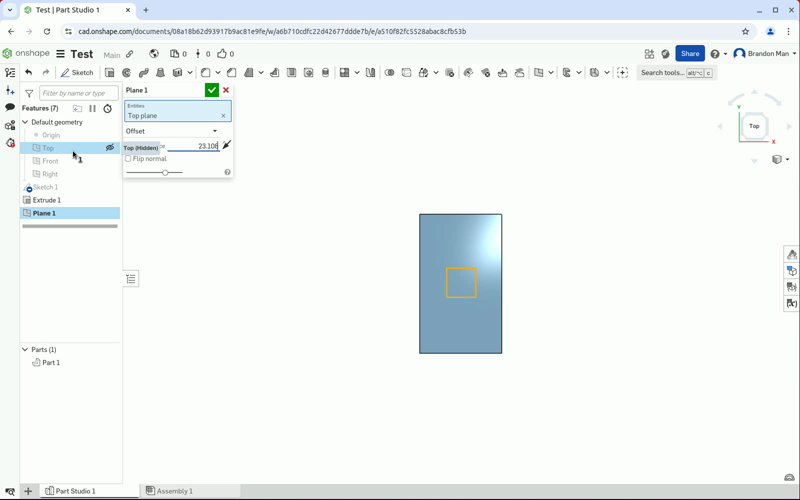
key(enter, 2)
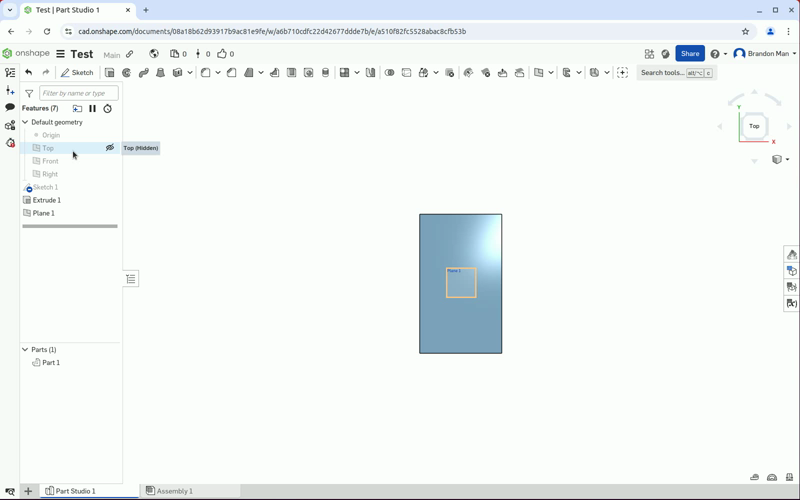
key(shift+s)
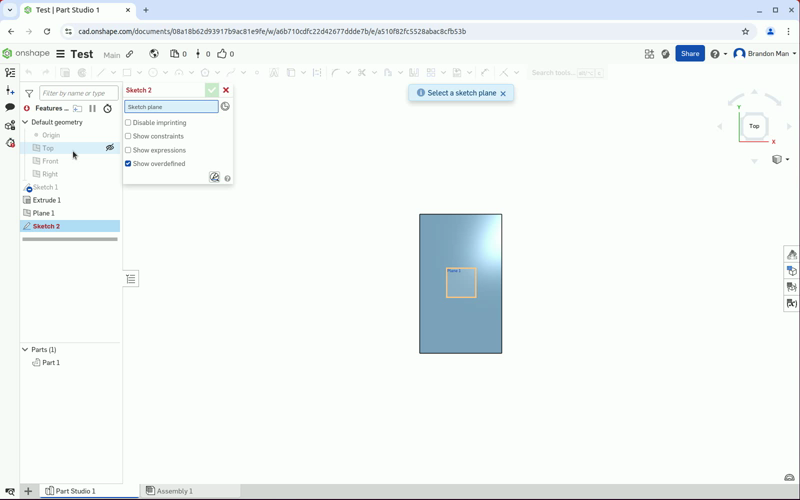
mouse_move(73, 215)
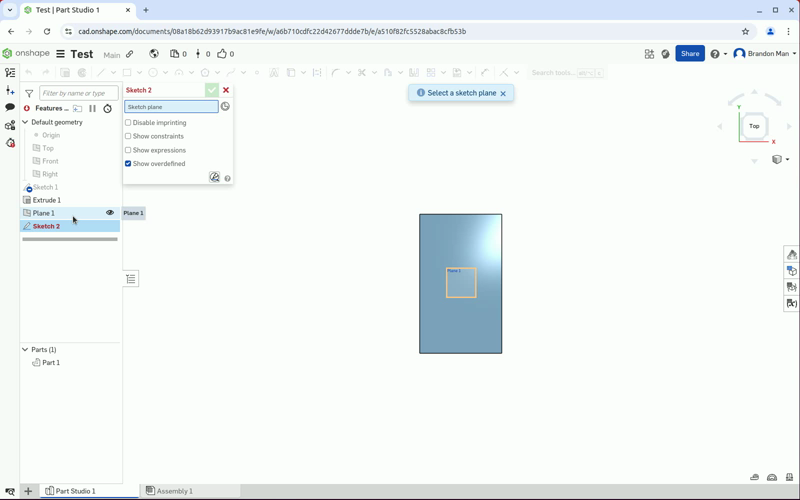
click(73, 215)
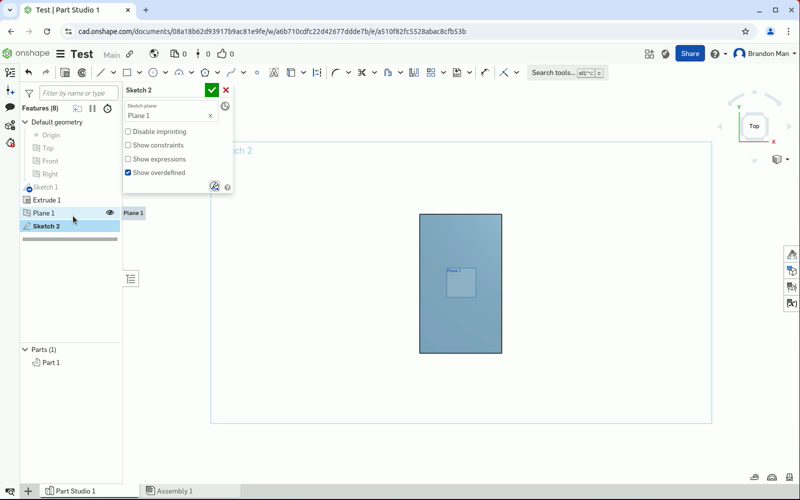
mouse_move(73, 352)
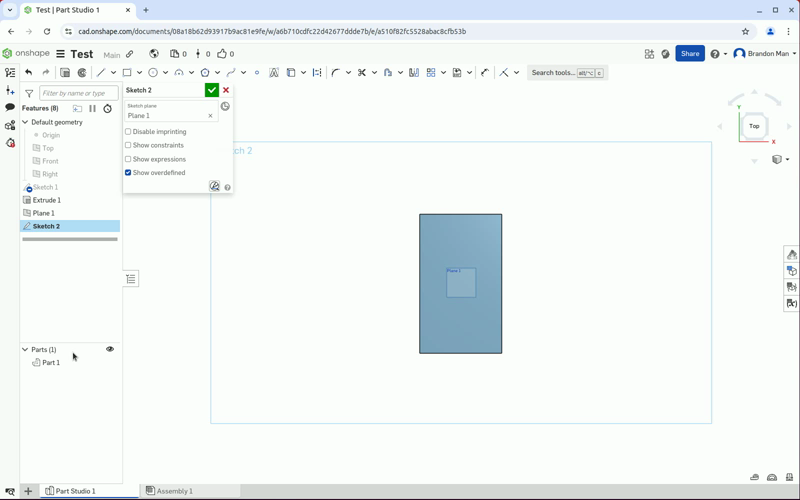
key(y)
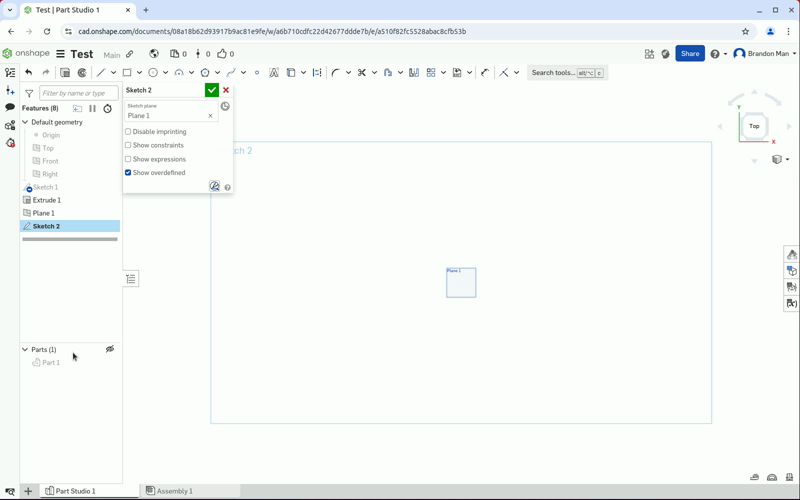
key(l)
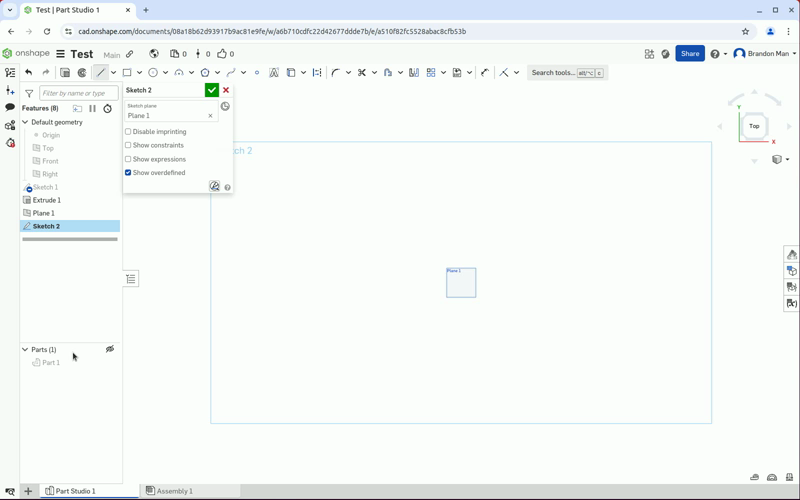
key_down(shift)
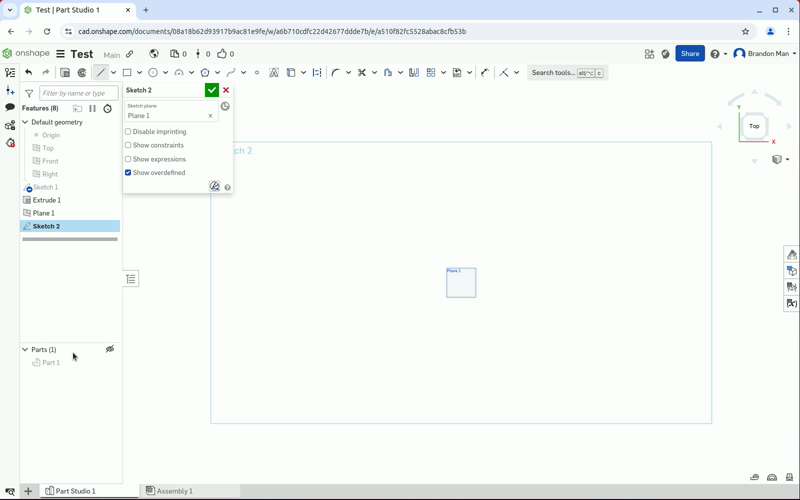
mouse_move(419, 353)
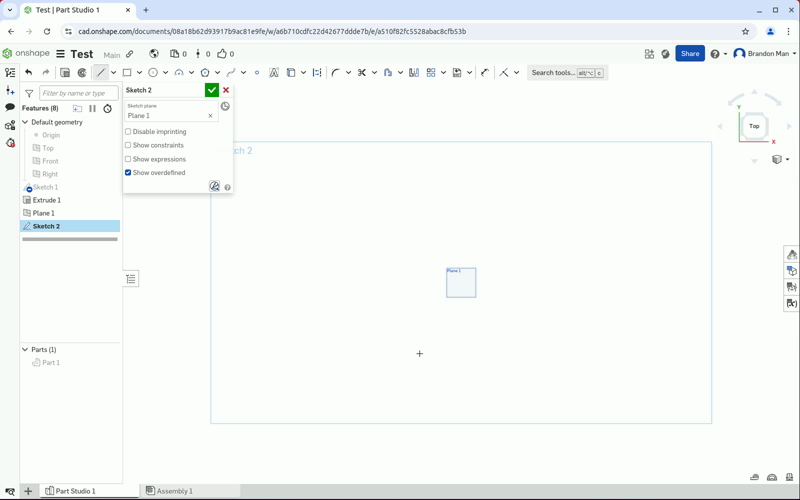
click(419, 353)
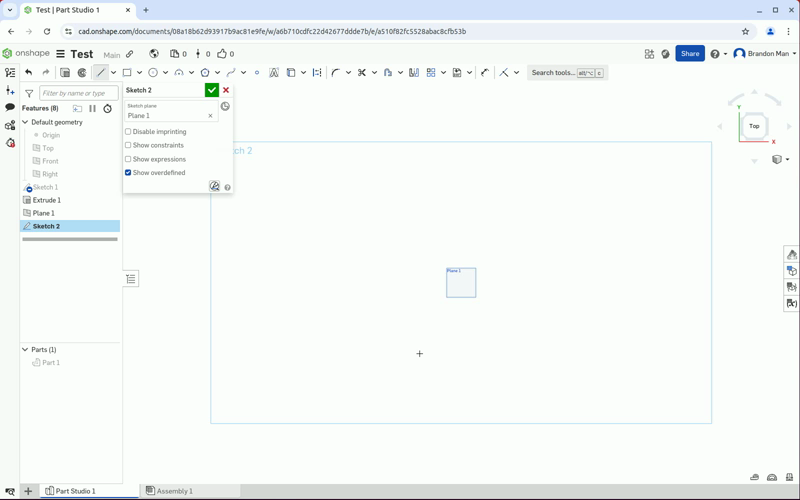
key_up(shift)
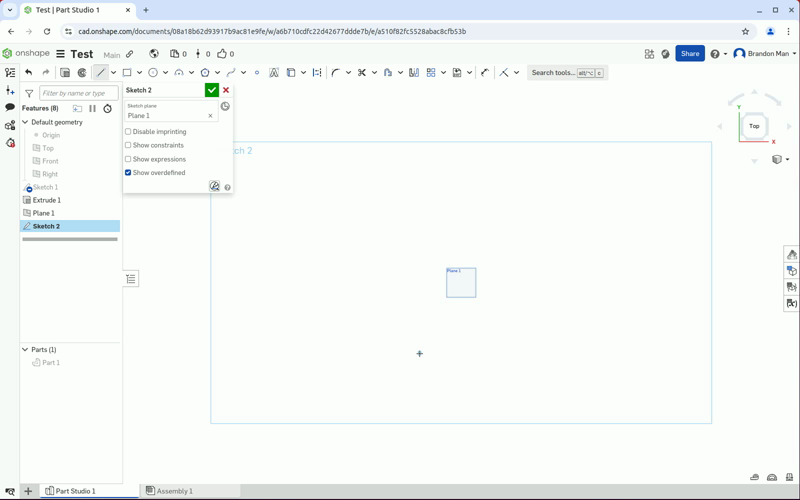
key_down(shift)
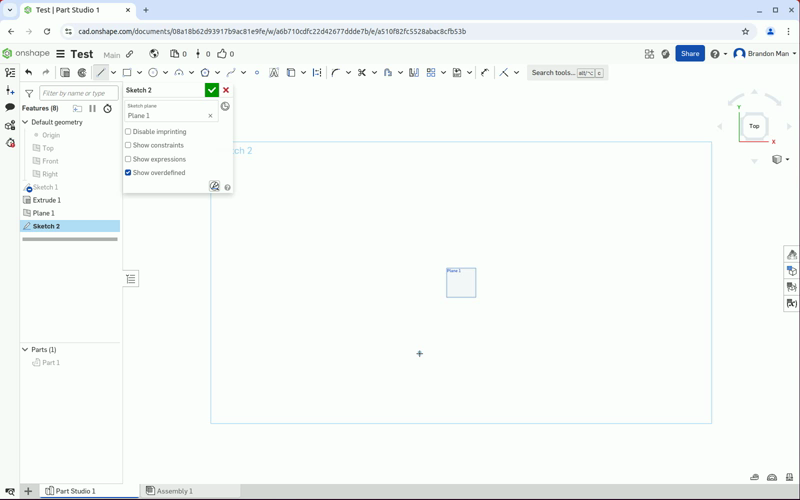
mouse_move(502, 353)
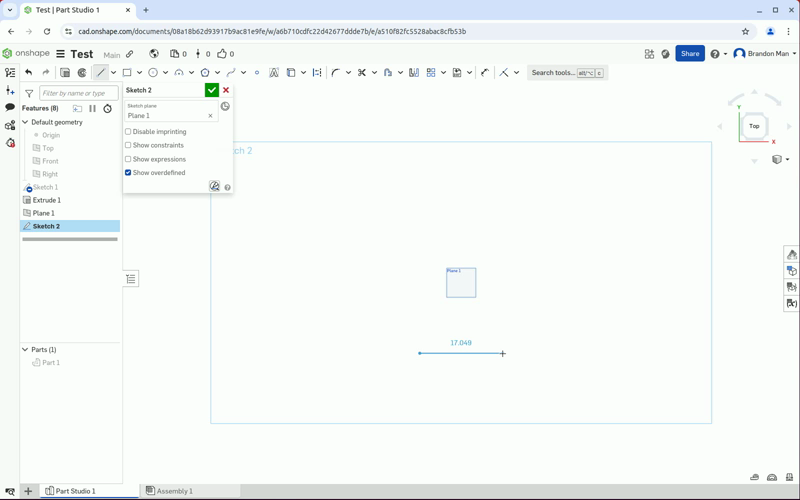
click(502, 353)
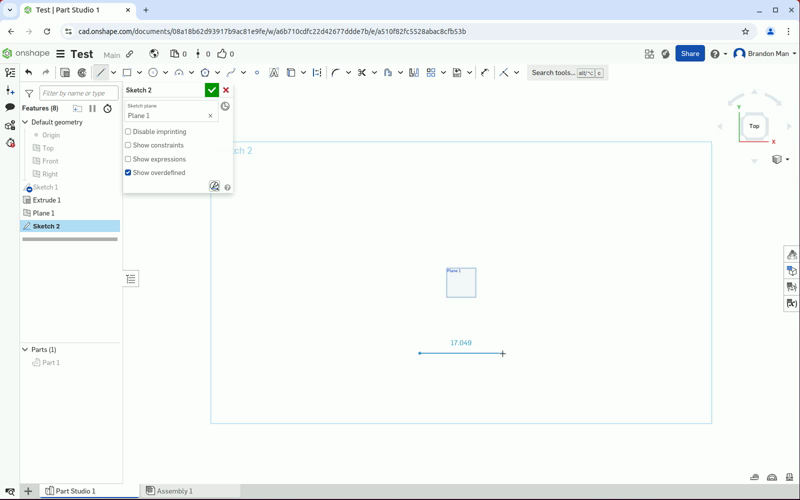
key_up(shift)
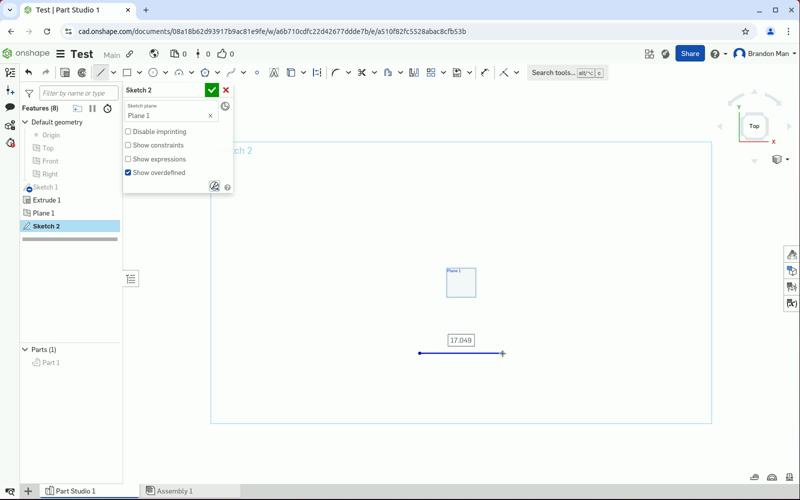
key_down(shift)
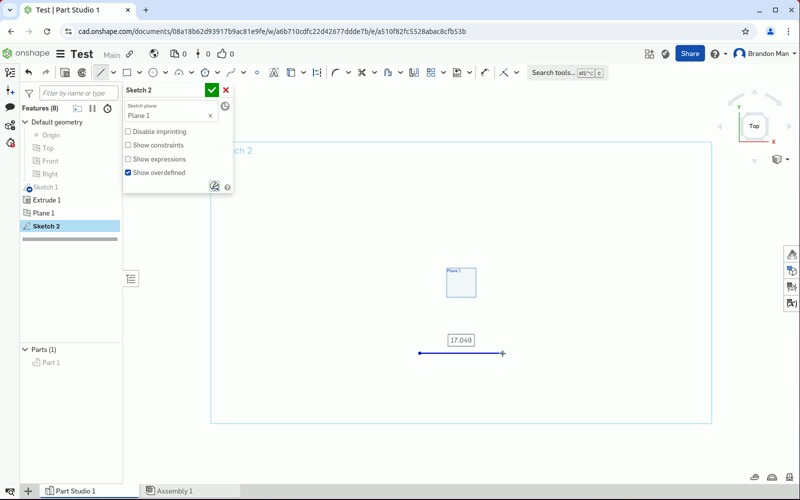
mouse_move(502, 240)
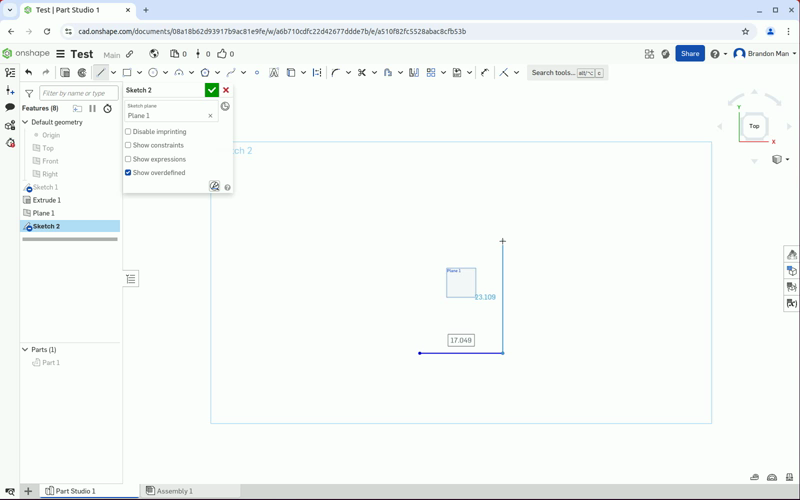
click(502, 240)
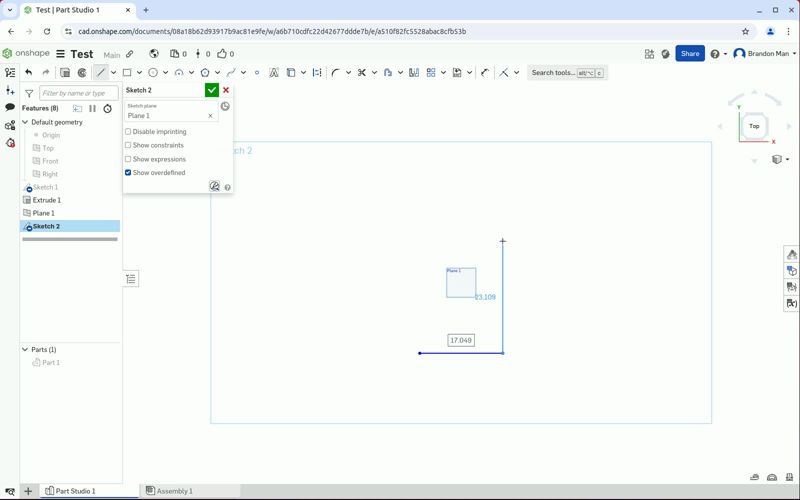
key_up(shift)
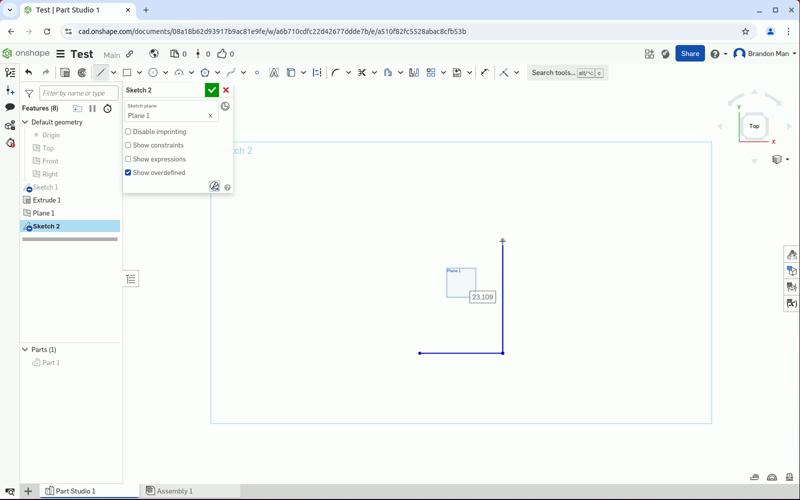
key_down(shift)
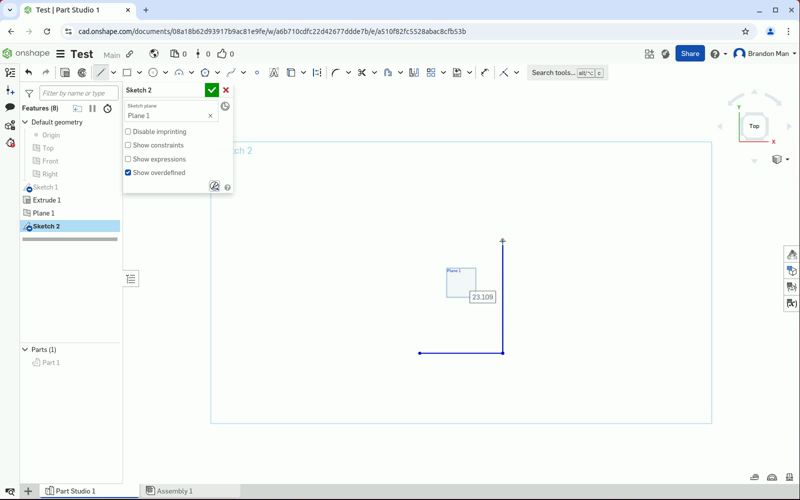
mouse_move(419, 240)
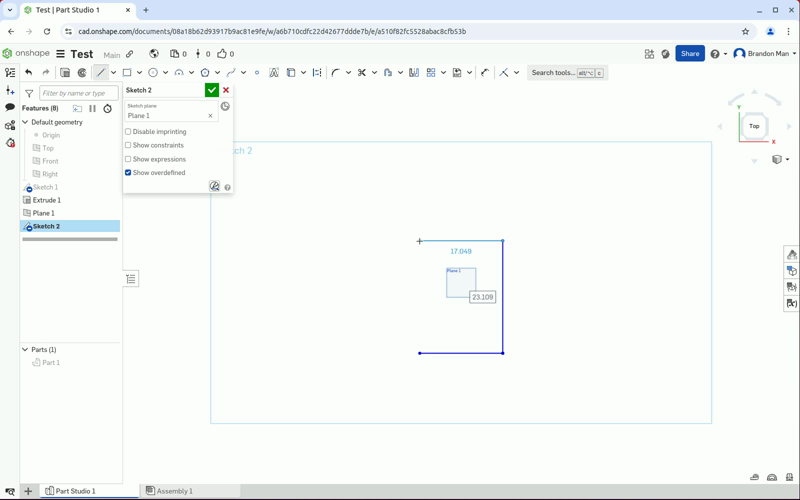
click(419, 240)
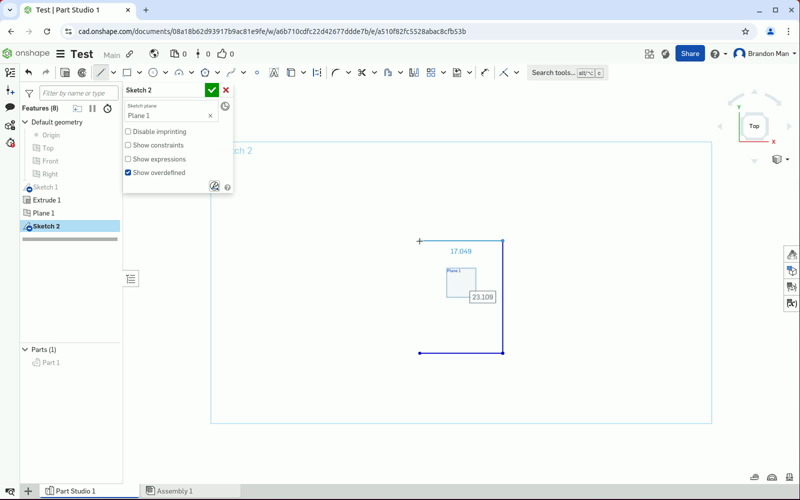
key_up(shift)
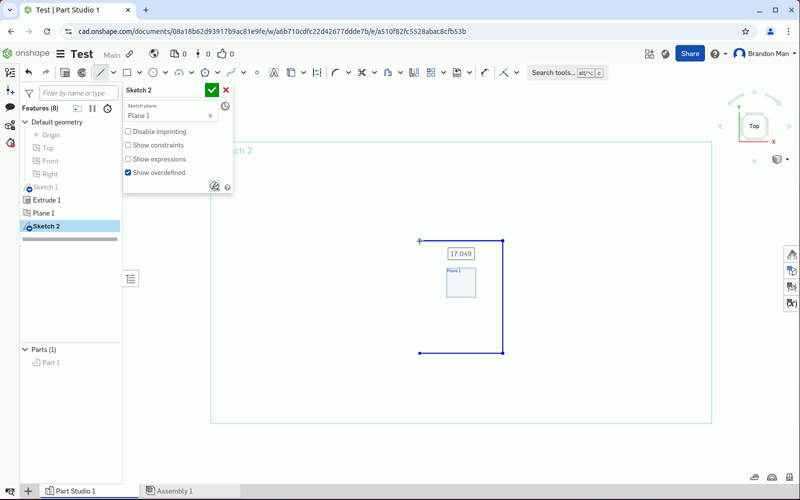
key_down(shift)
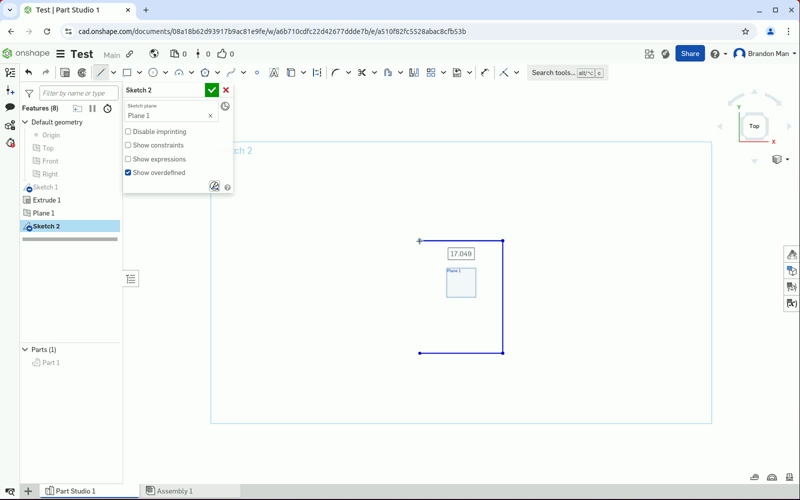
mouse_move(419, 353)
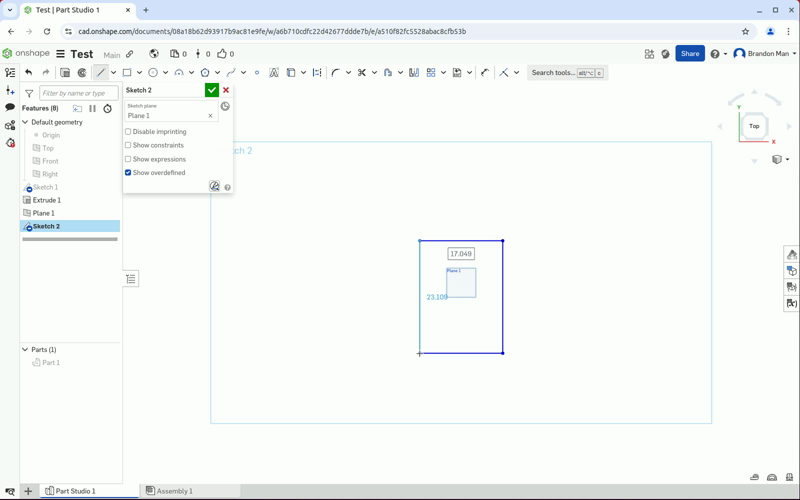
key_up(shift)
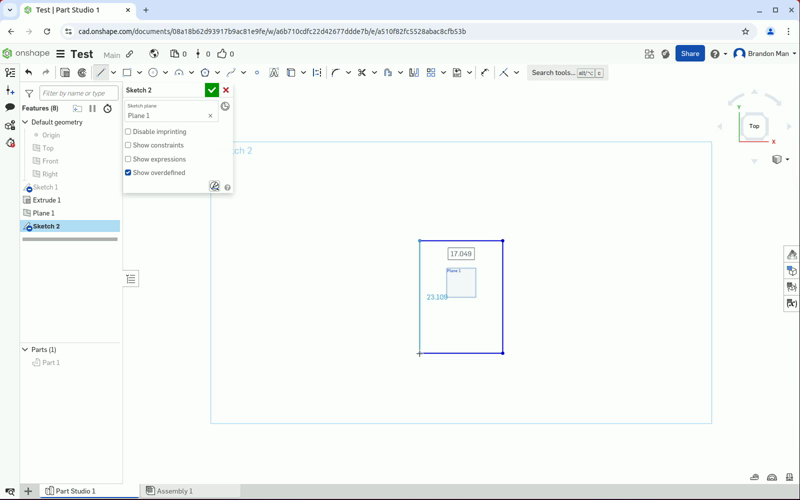
click(419, 353)
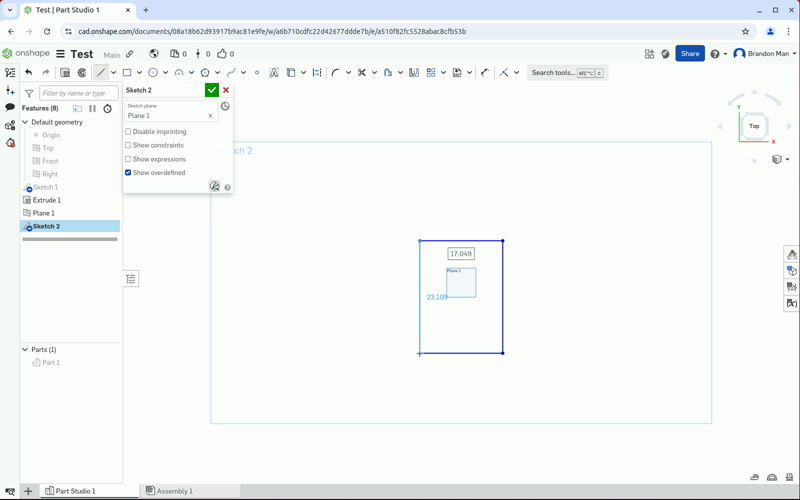
key(esc)
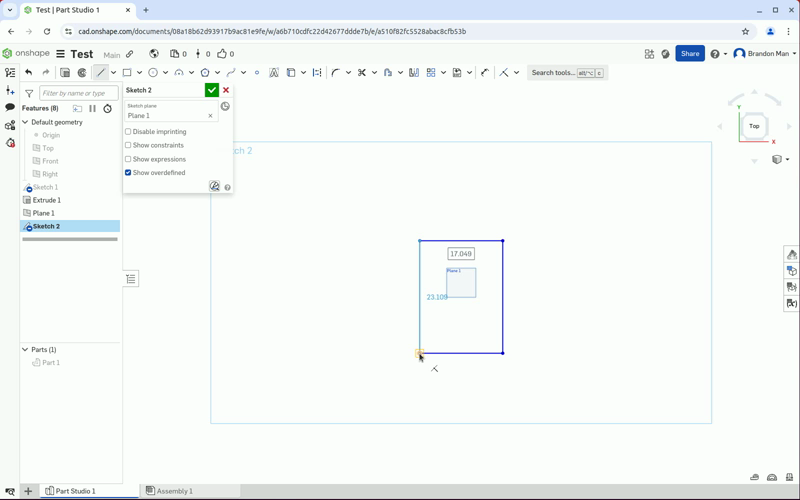
mouse_move(438, 291)
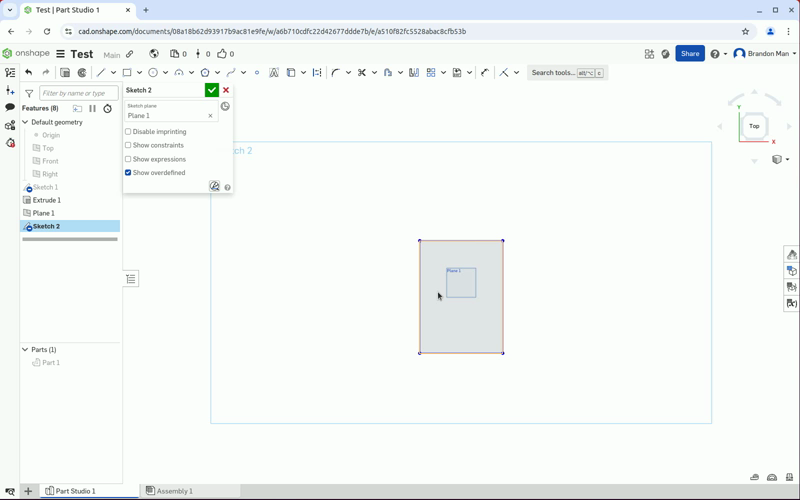
click(438, 291)
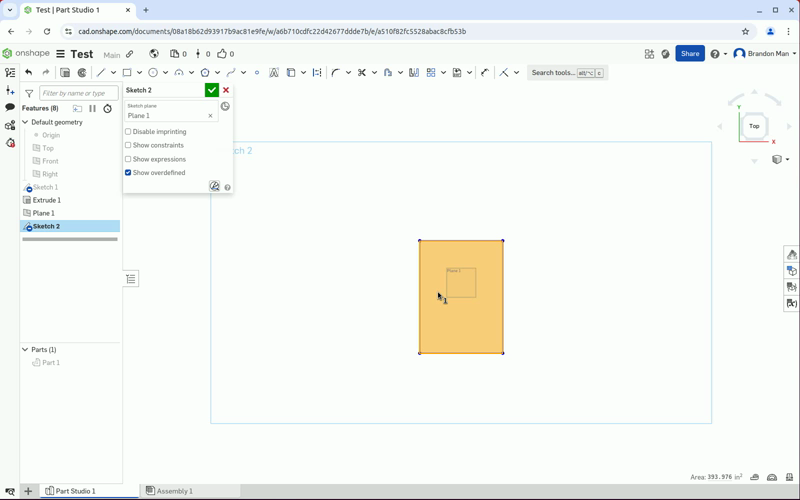
mouse_move(73, 352)
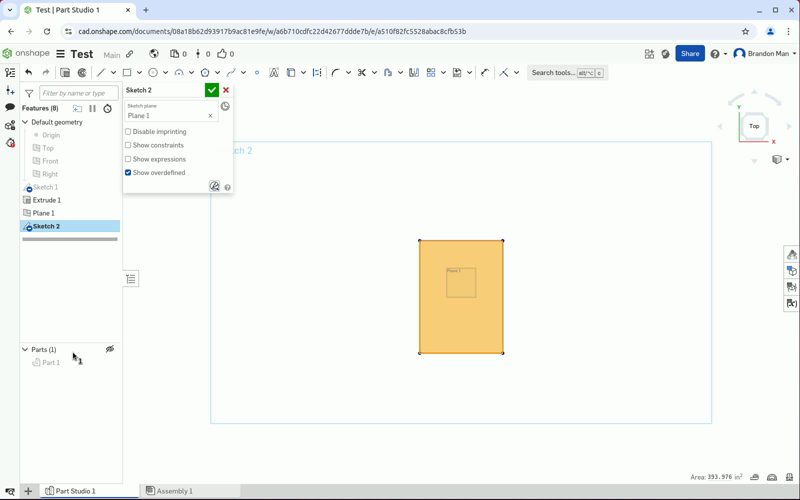
key(shift+y)
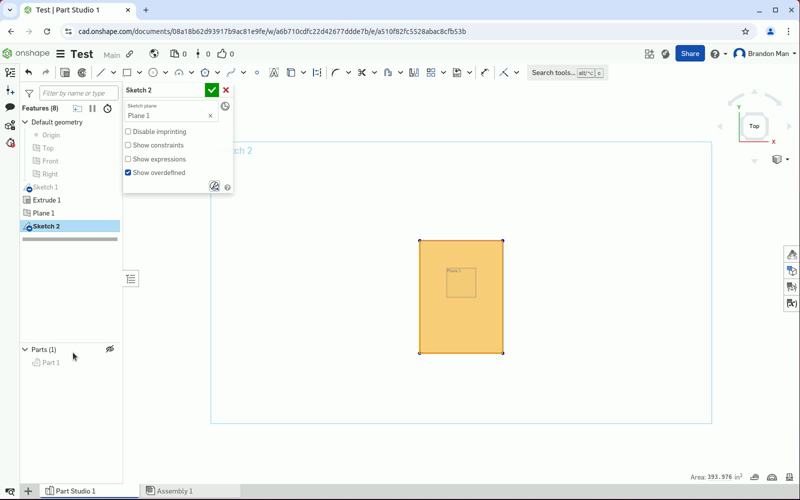
key(shift+e)
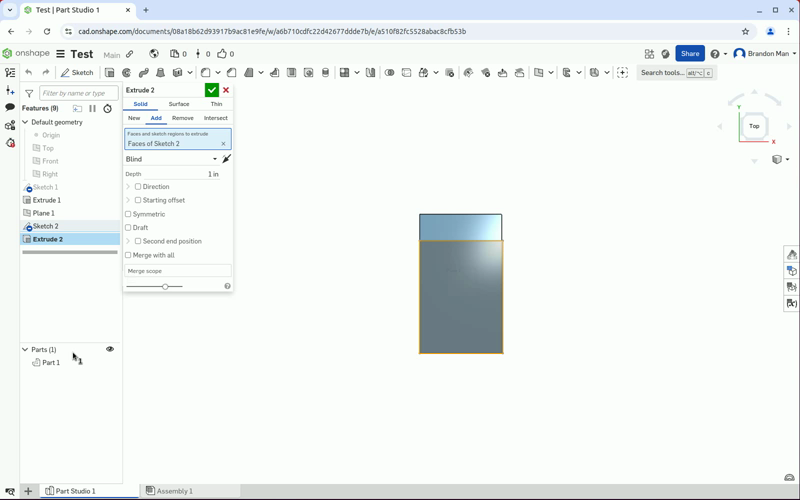
mouse_move(143, 106)
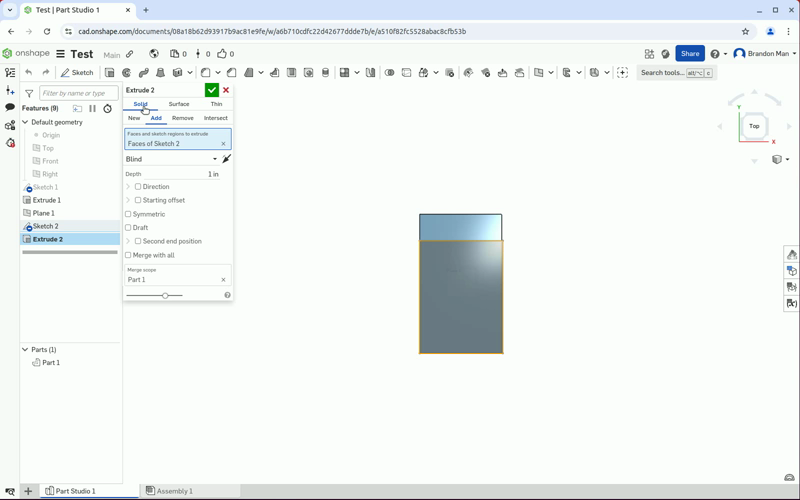
click(143, 106)
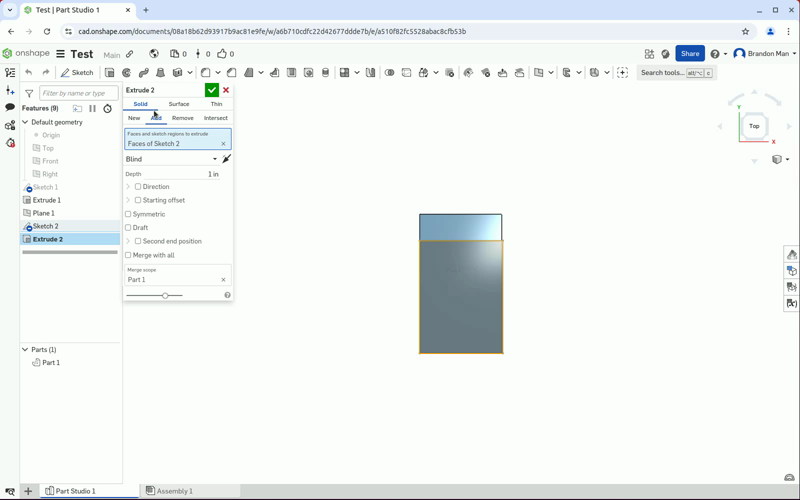
mouse_move(186, 120)
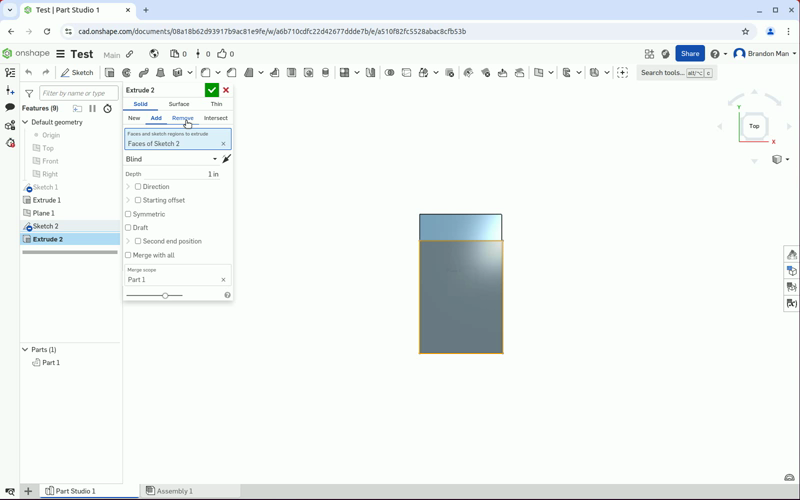
click(186, 120)
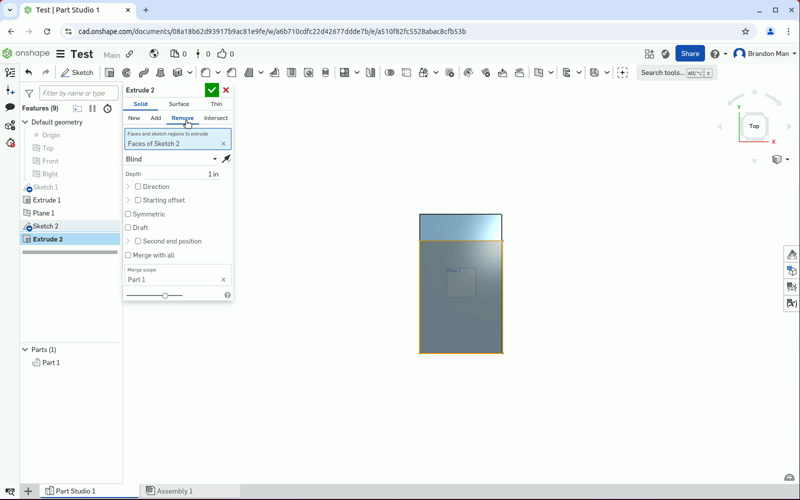
key(tab, 4)
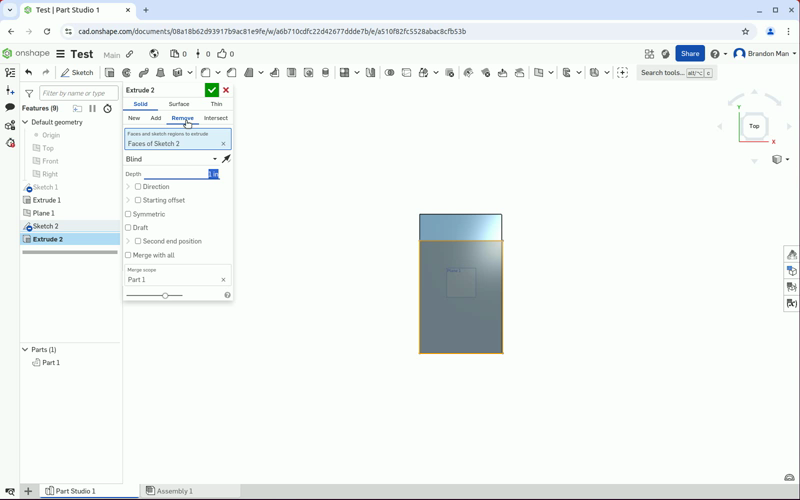
text(14.202)
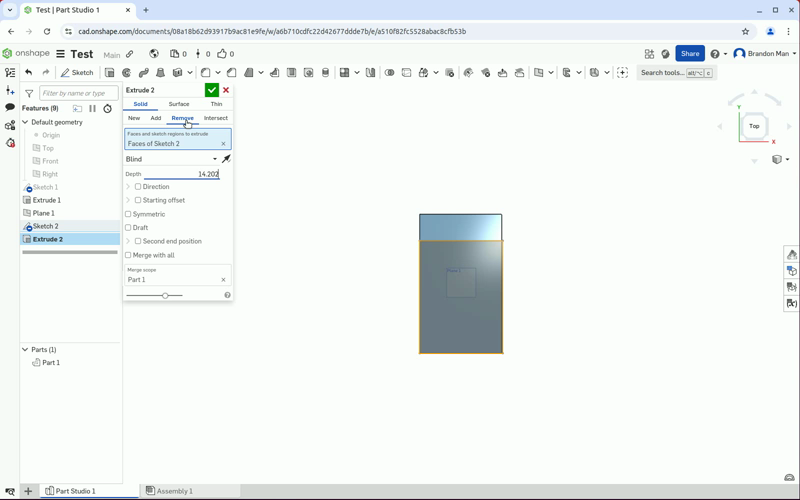
key(tab, 6)
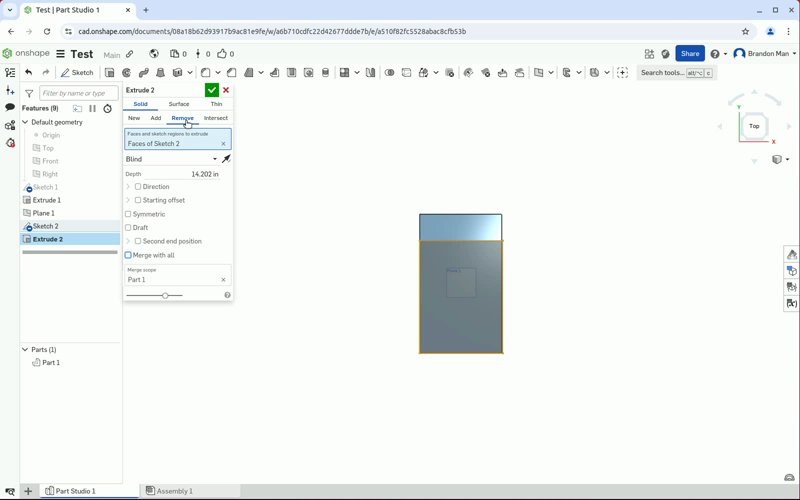
key(space)
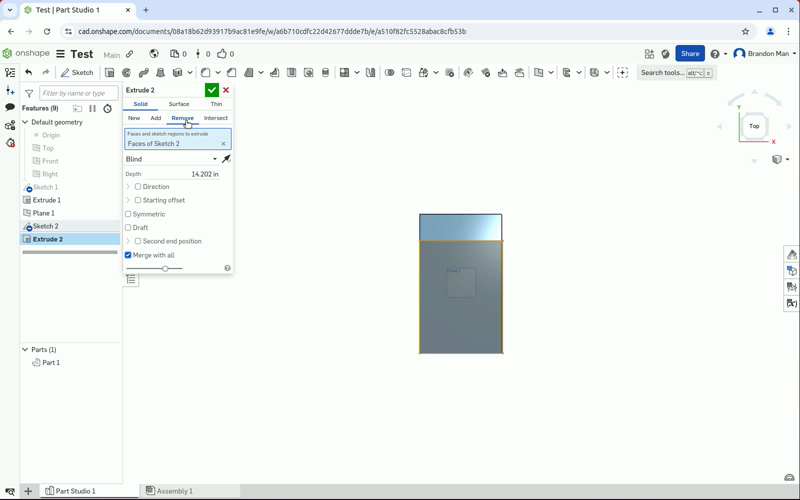
key(enter)
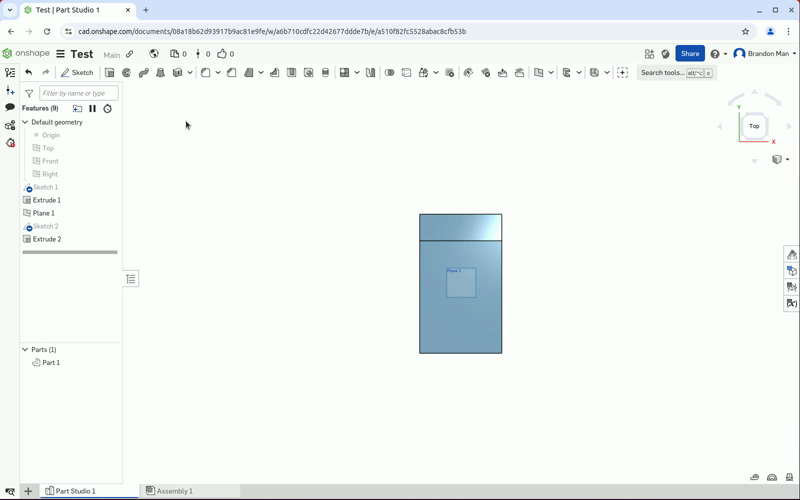
key(shift+h)
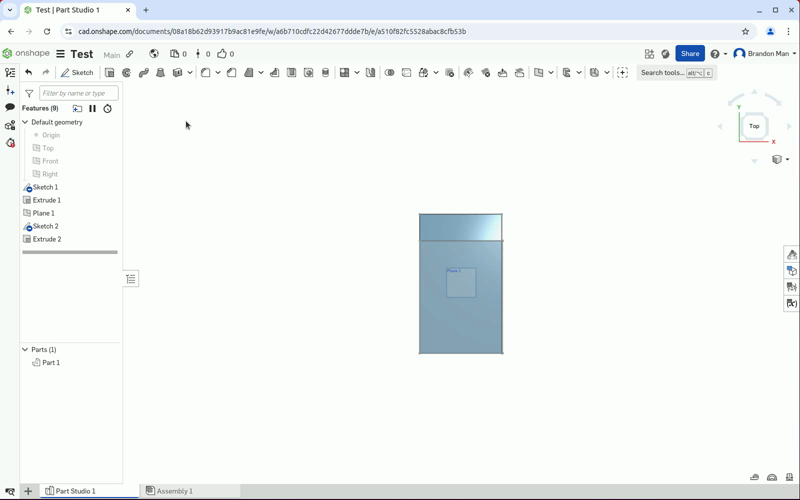
key(shift+h)
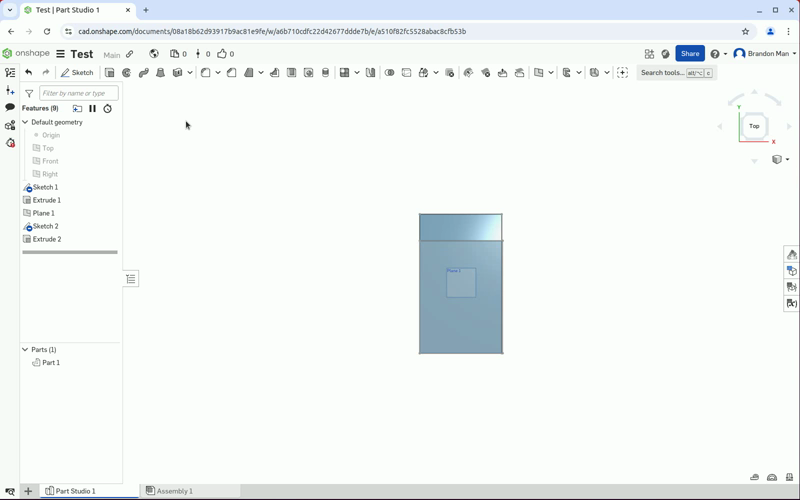
key(shift+7)
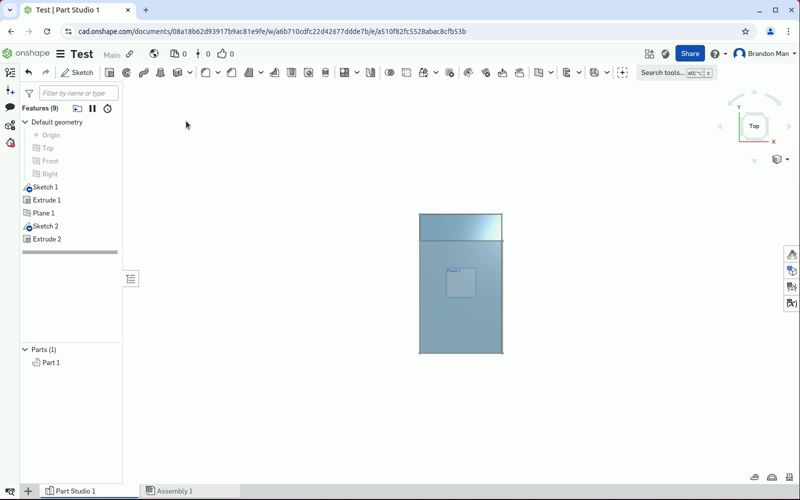
key(up, 3)
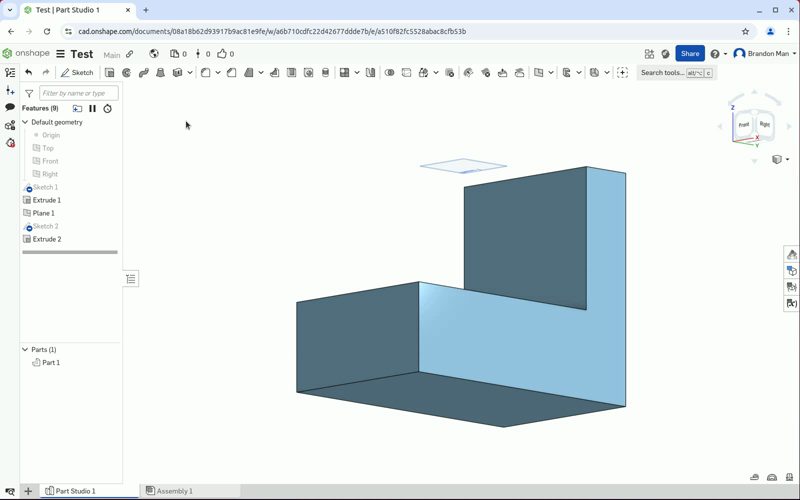
key(left, 3)
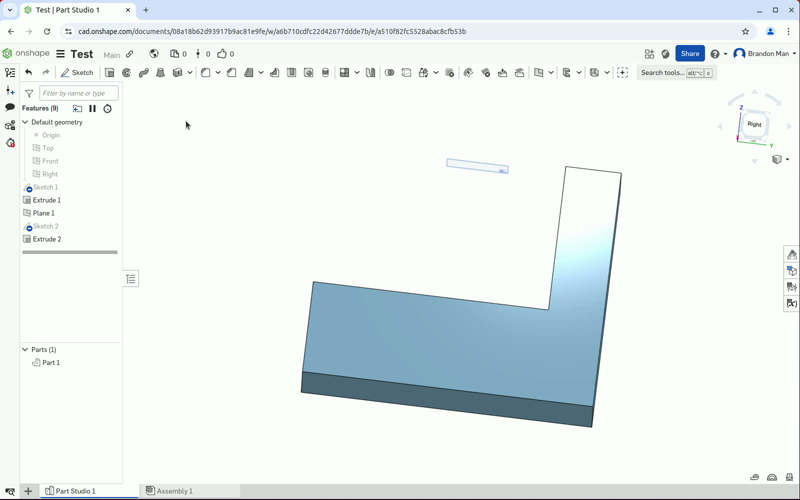
key(right, 3)
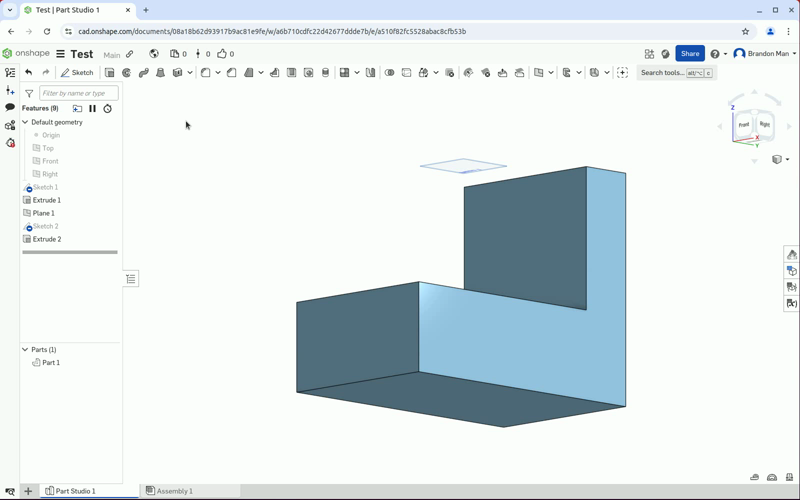
key(down, 3)
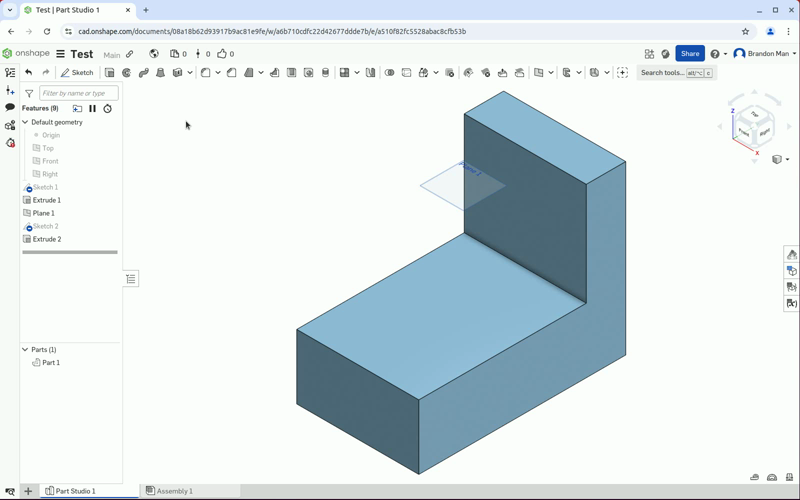
mouse_move(73, 189)
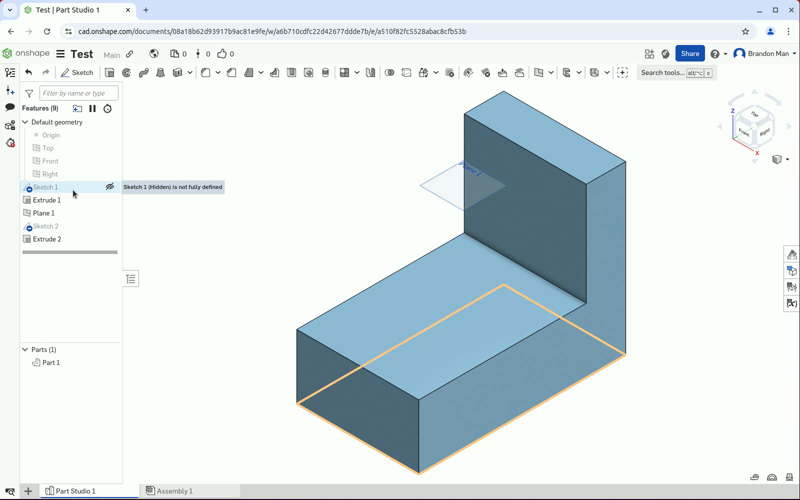
click(73, 189)